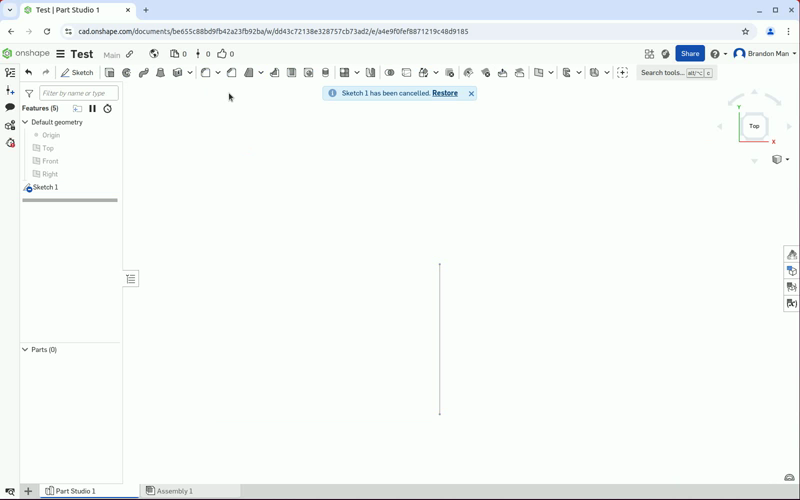
key(shift+h)
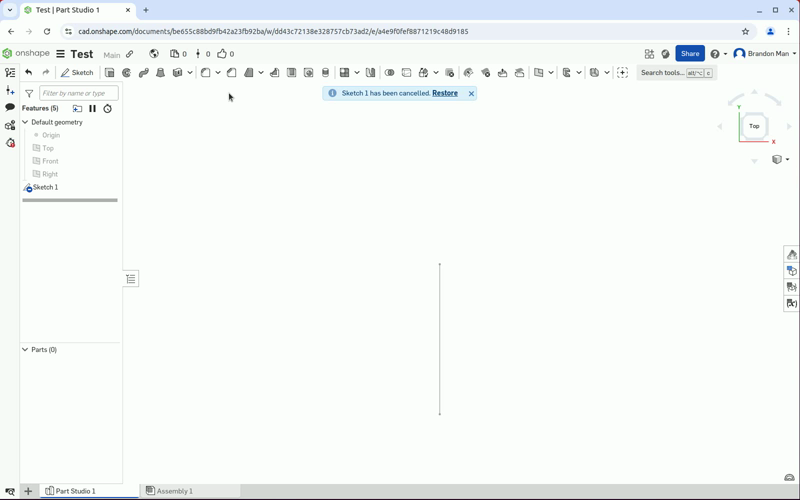
key(shift+s)
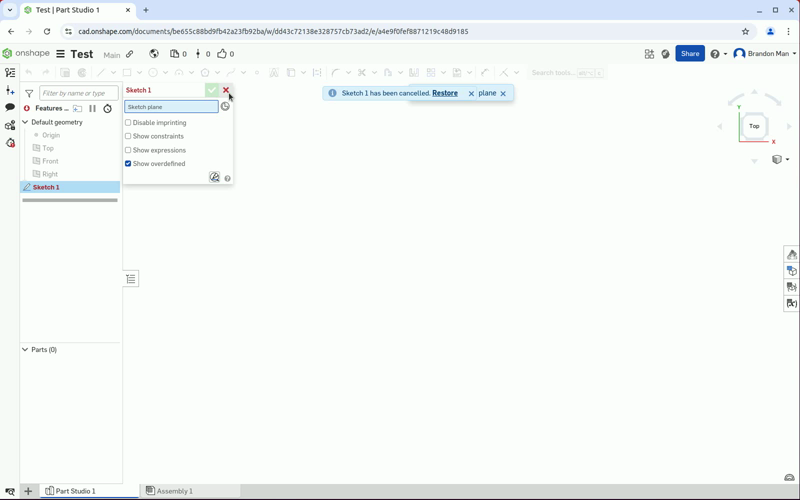
mouse_move(73, 150)
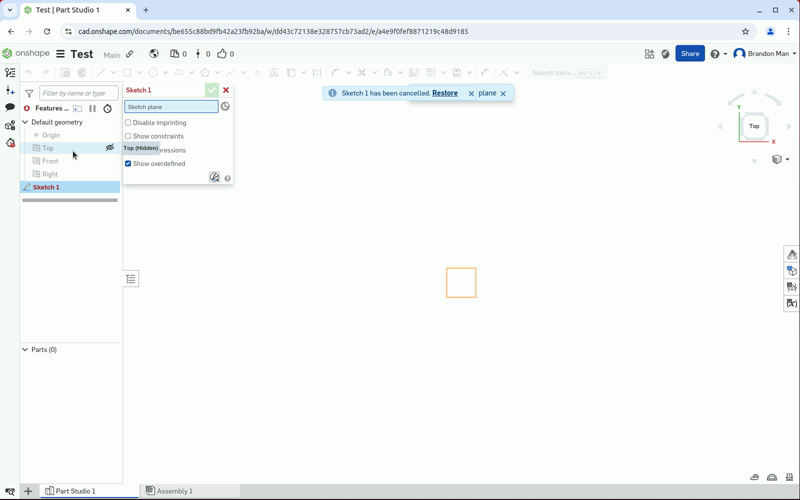
click(73, 150)
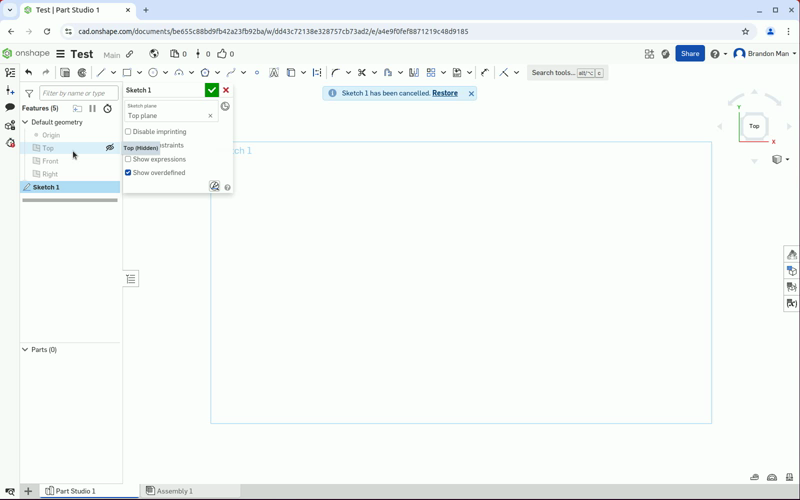
mouse_move(73, 352)
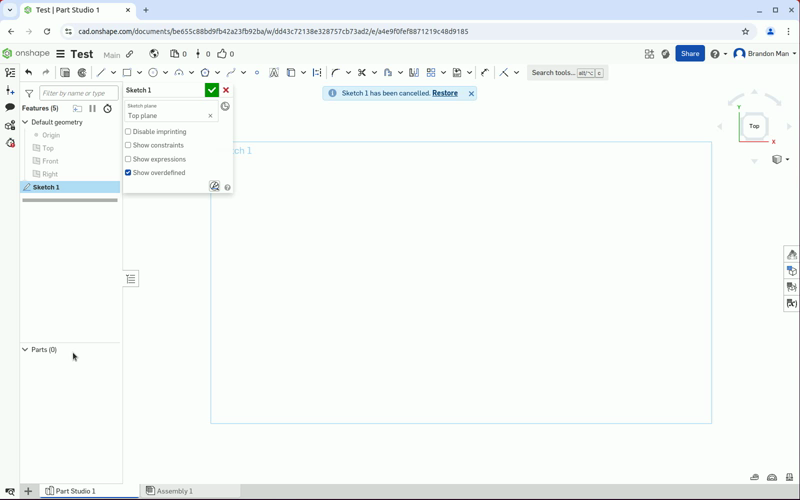
key(y)
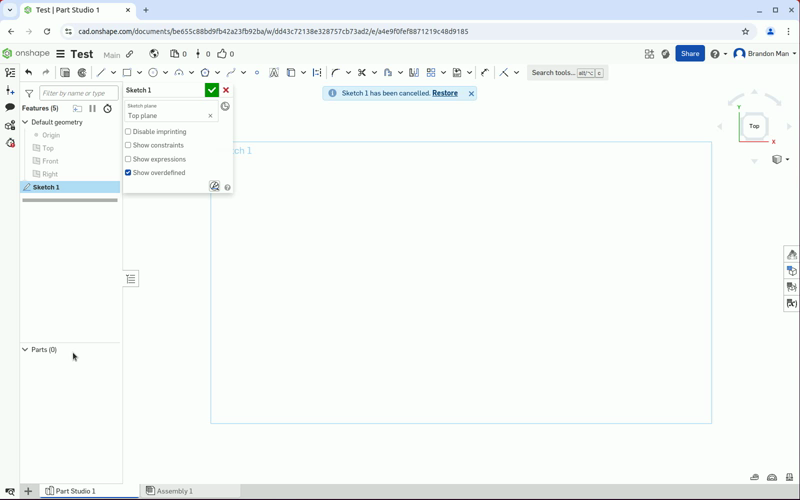
key(c)
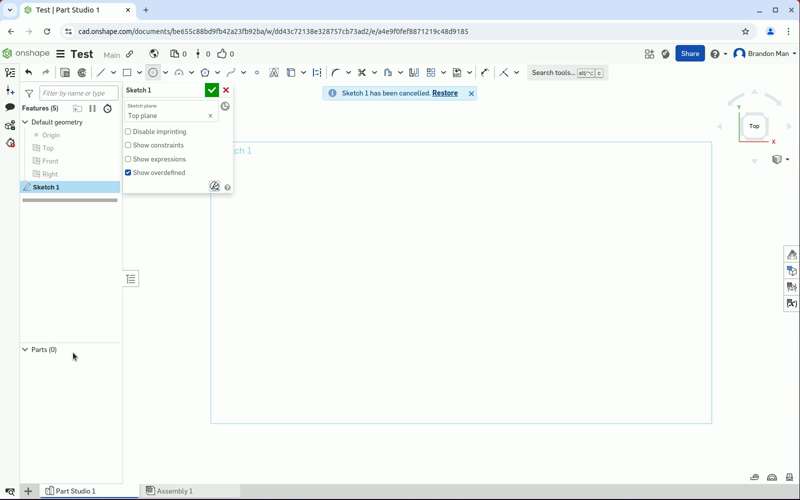
key_down(shift)
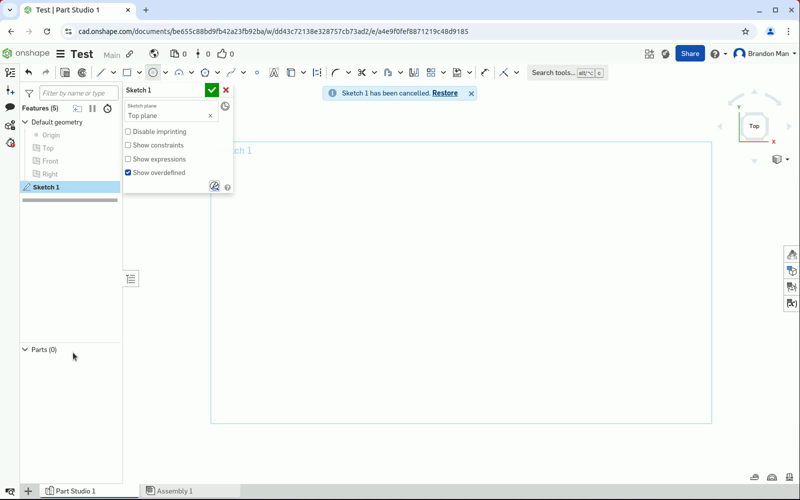
mouse_move(460, 282)
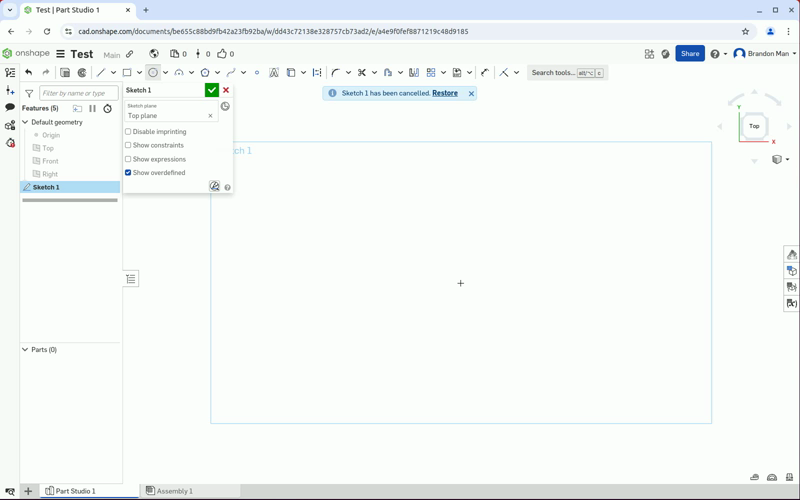
click(460, 282)
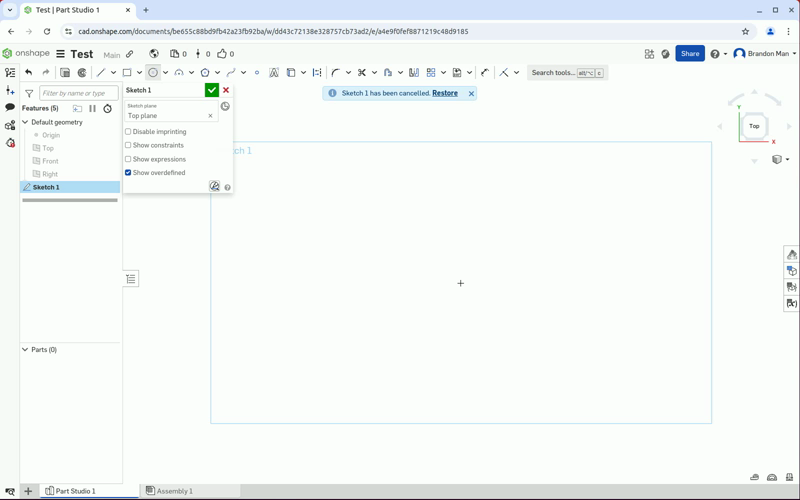
key_up(shift)
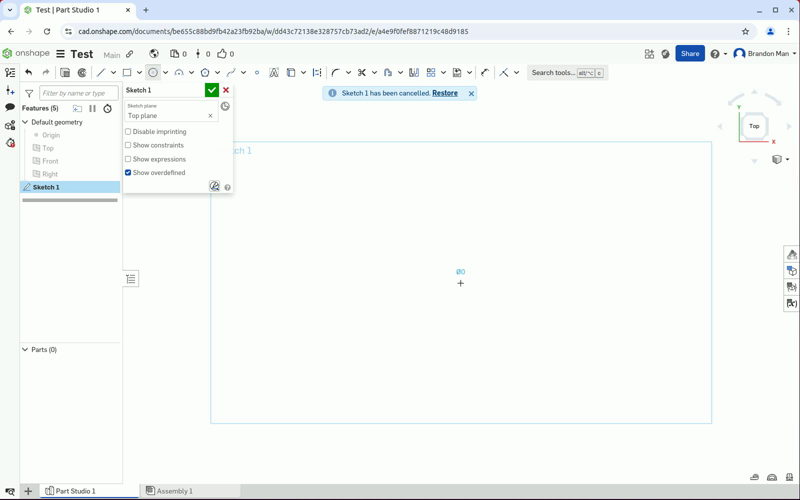
mouse_move(510, 282)
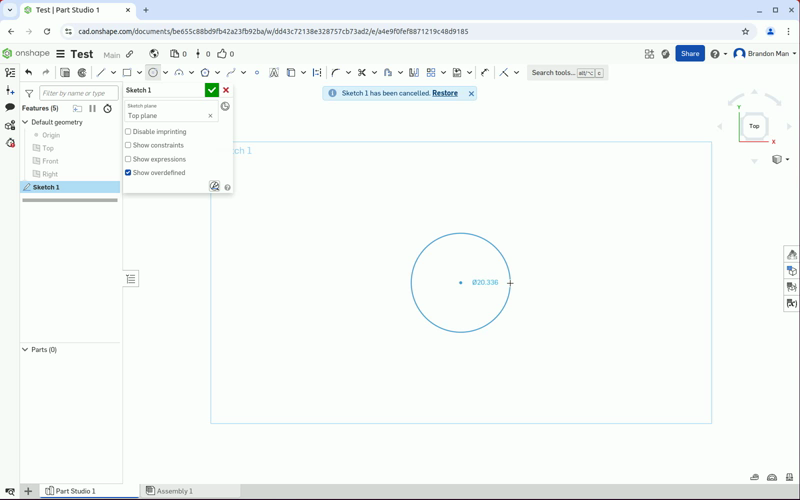
click(510, 282)
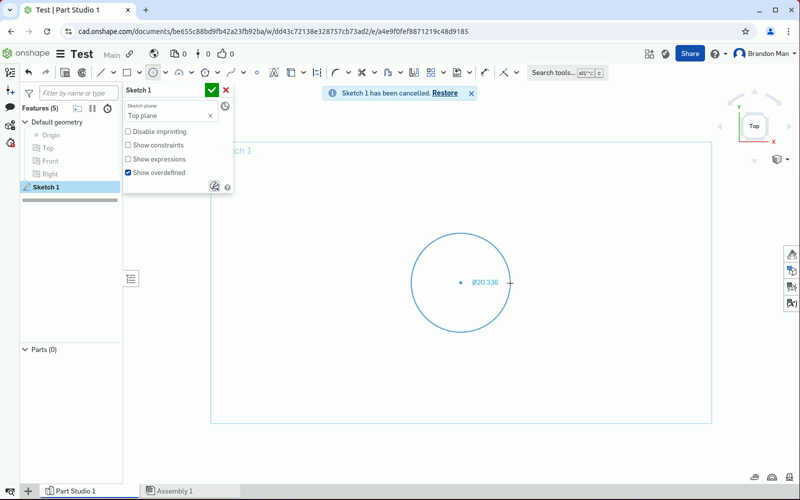
key(esc)
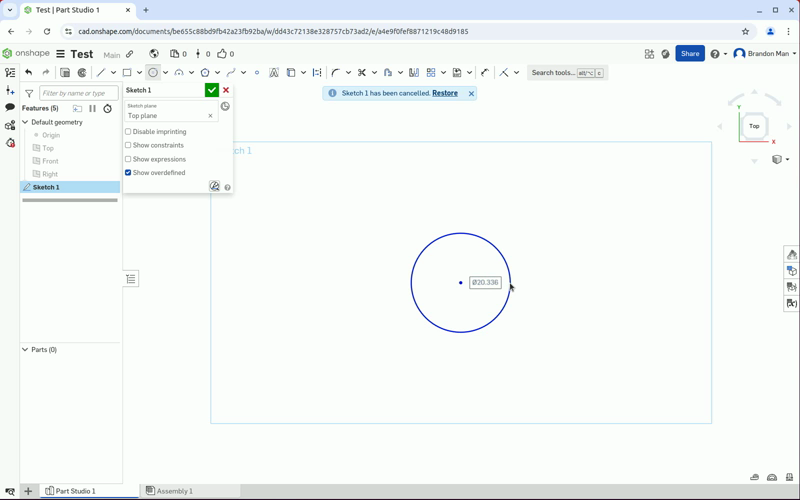
mouse_move(473, 252)
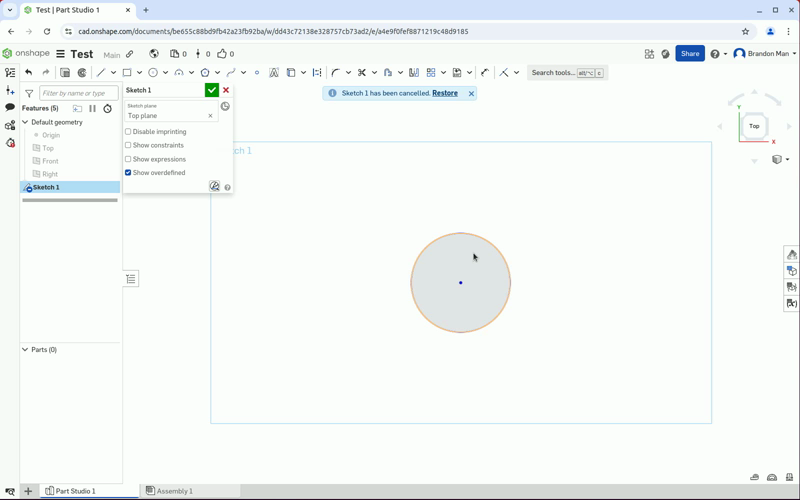
click(473, 252)
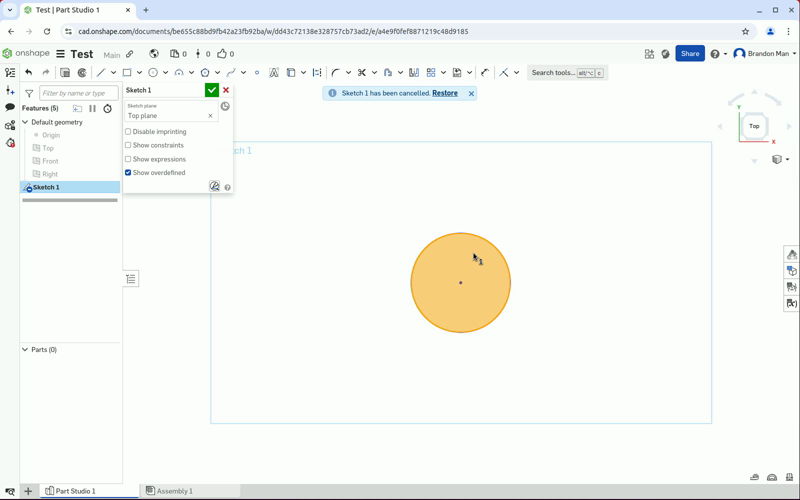
mouse_move(73, 352)
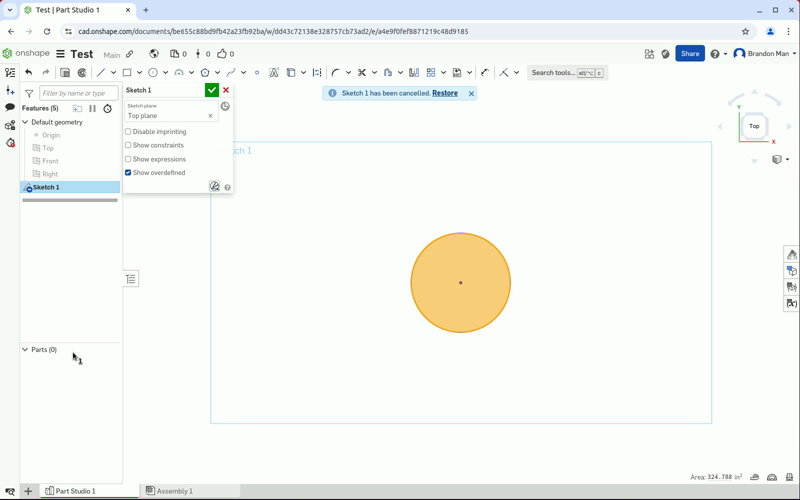
key(shift+y)
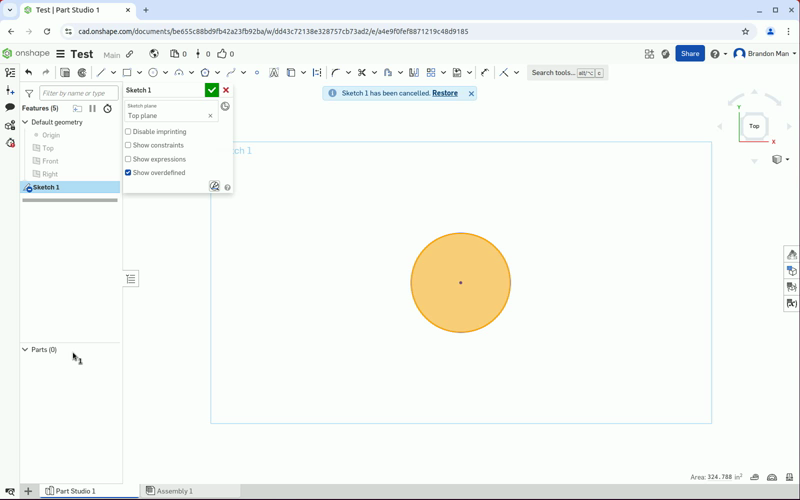
key(shift+e)
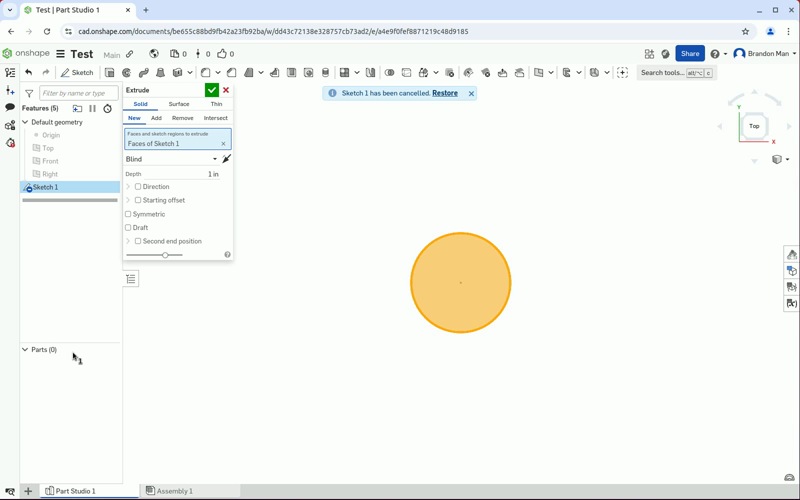
mouse_move(143, 106)
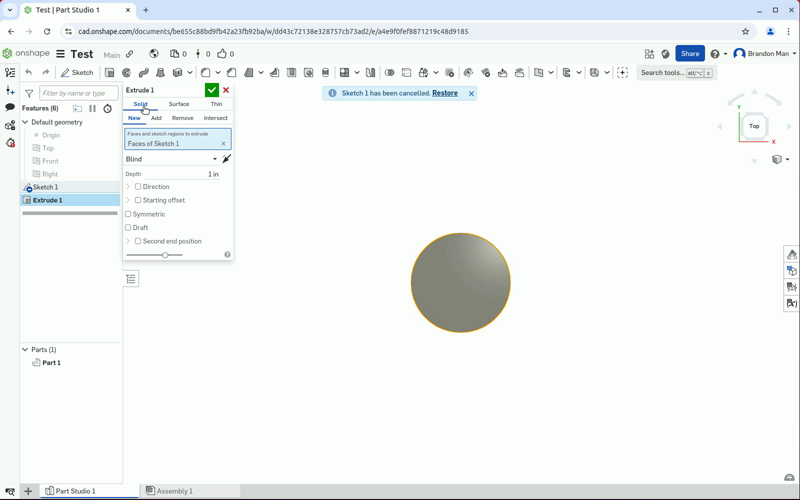
click(143, 106)
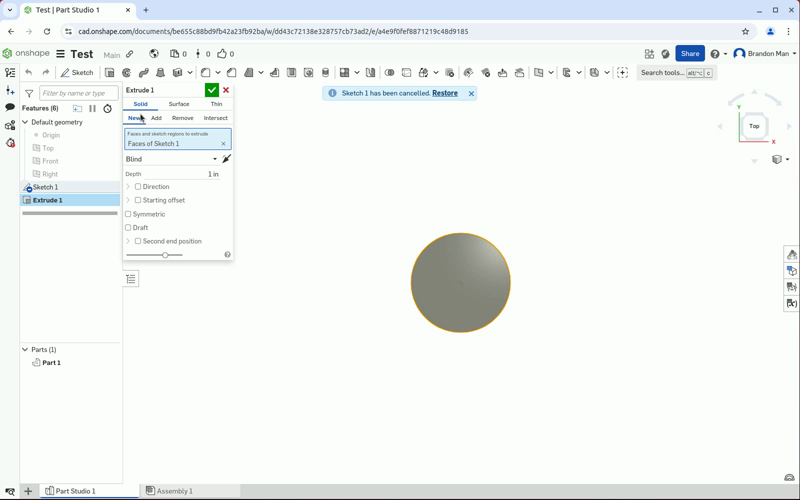
mouse_move(137, 120)
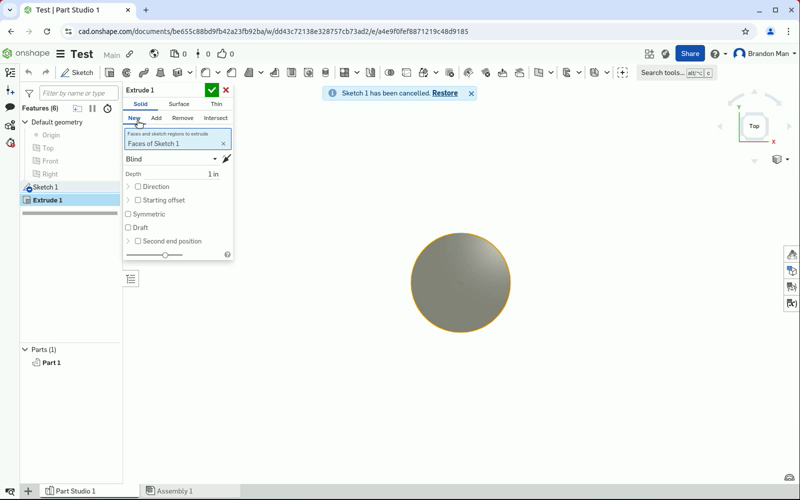
click(137, 120)
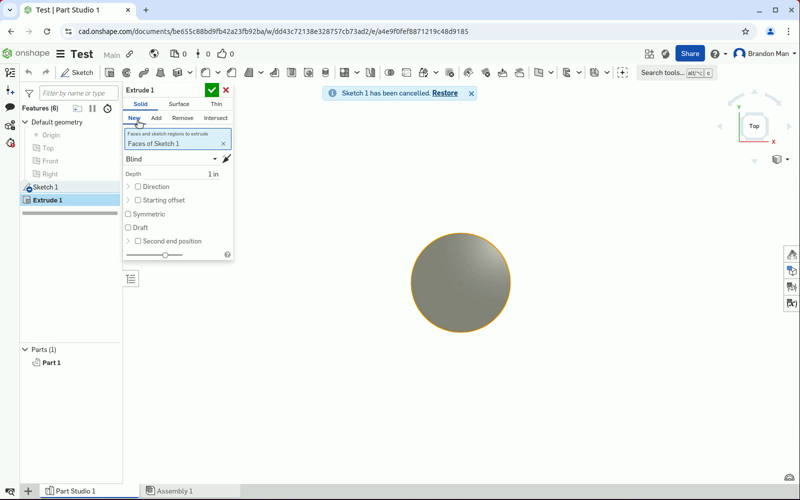
key(tab, 4)
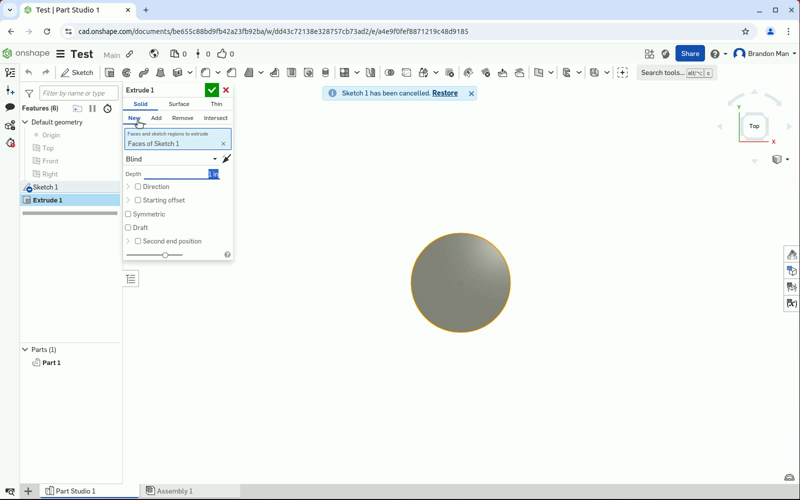
text(11.073)
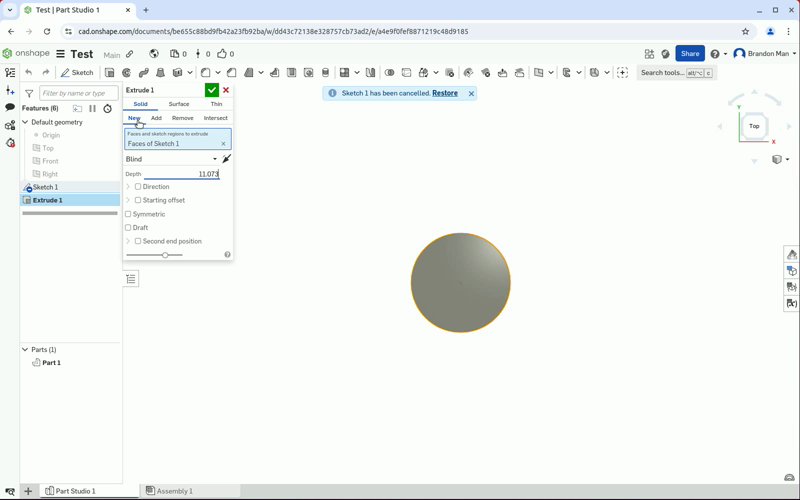
key(enter)
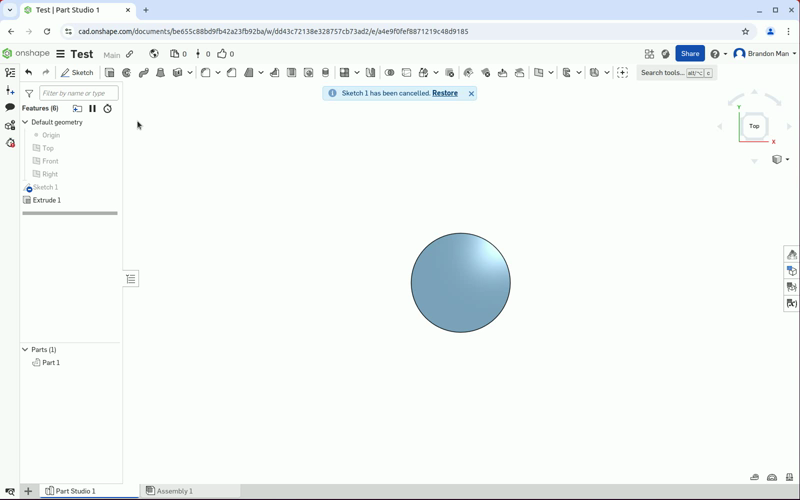
key(shift+h)
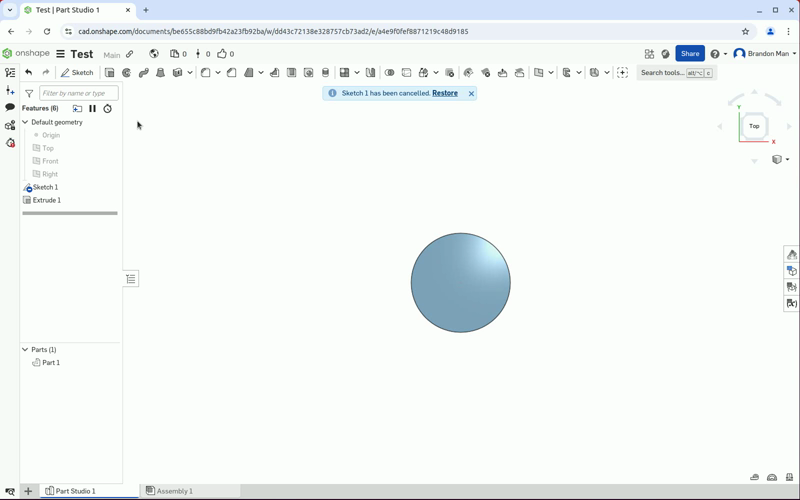
key(shift+h)
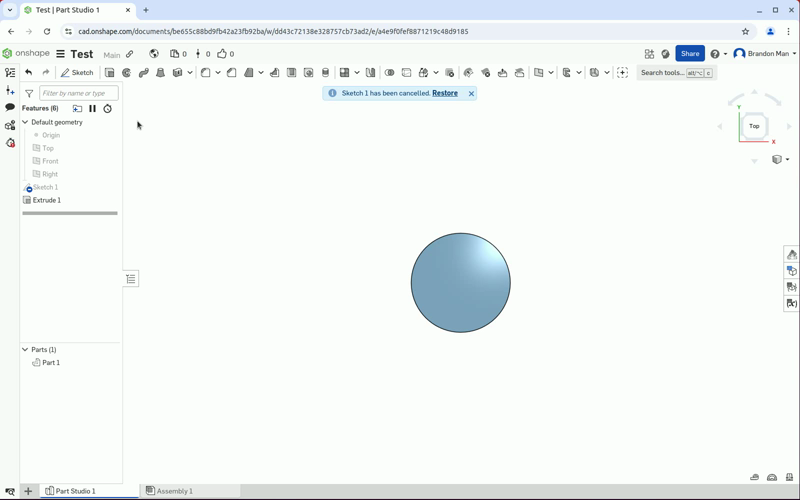
mouse_move(73, 189)
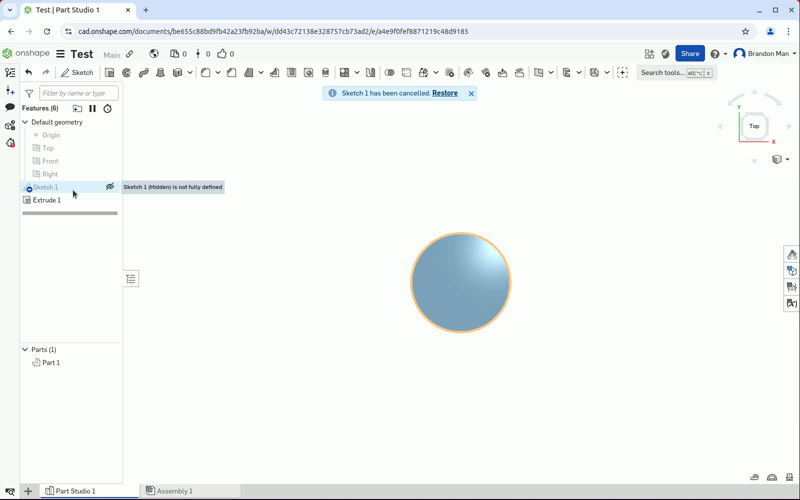
click(73, 189)
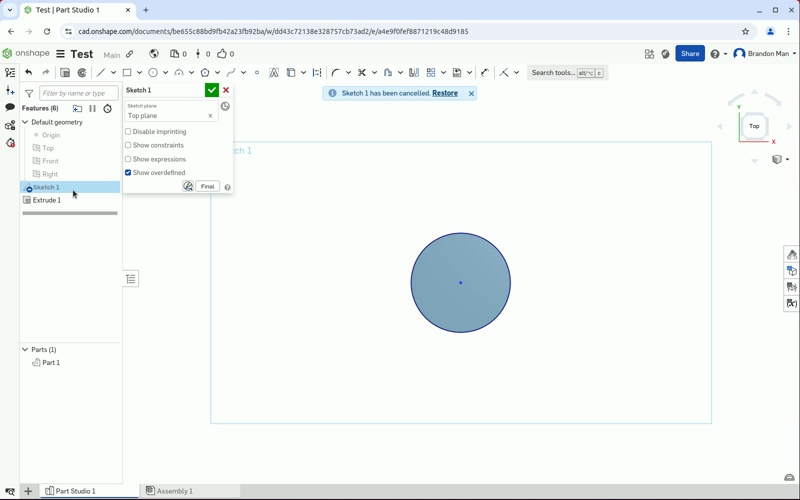
mouse_move(229, 92)
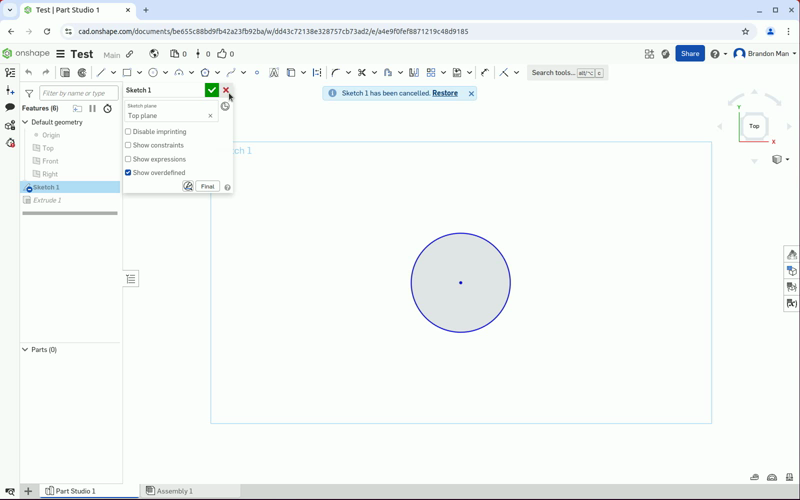
click(229, 92)
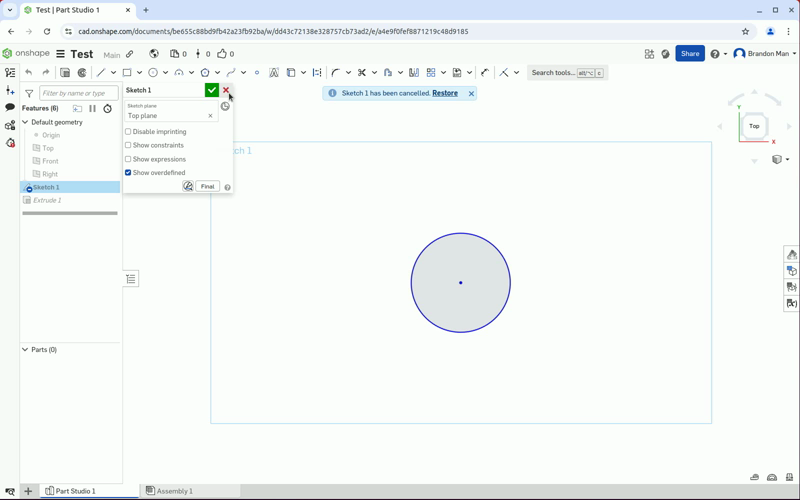
key(shift+s)
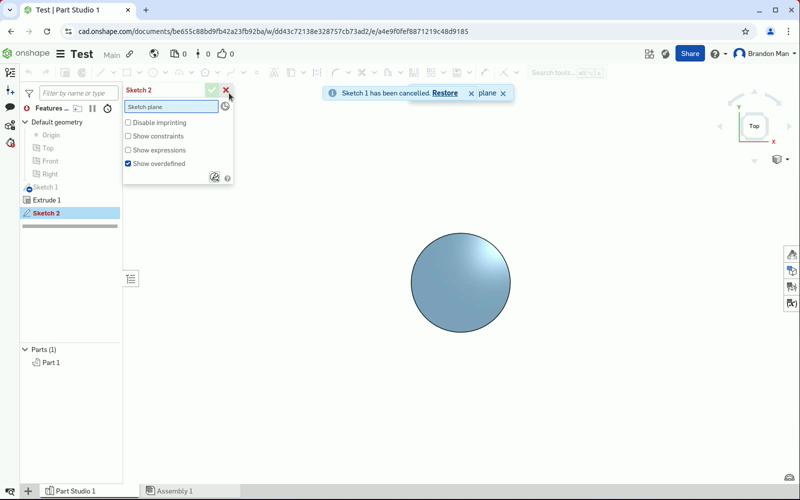
mouse_move(73, 150)
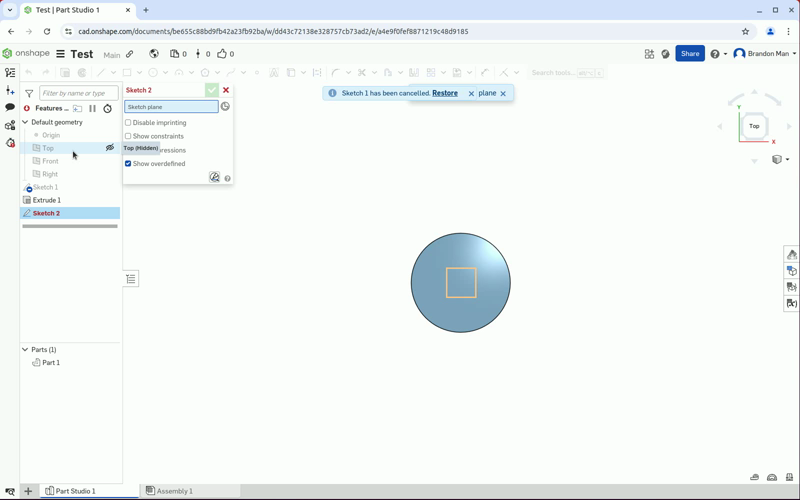
click(73, 150)
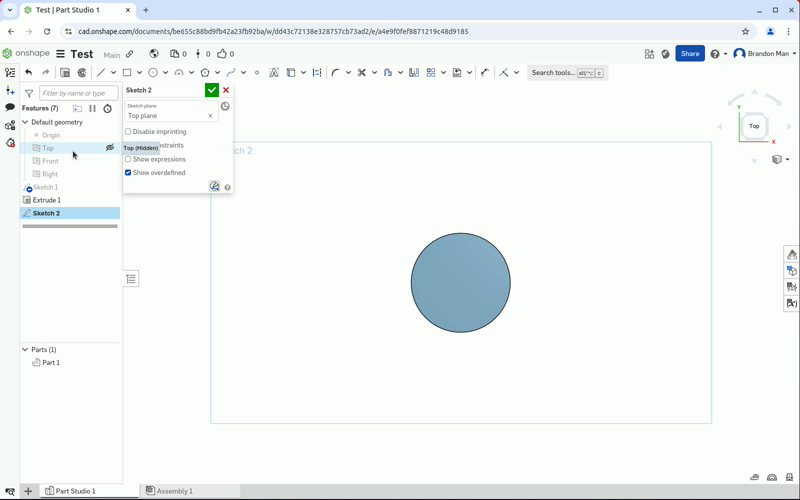
mouse_move(73, 352)
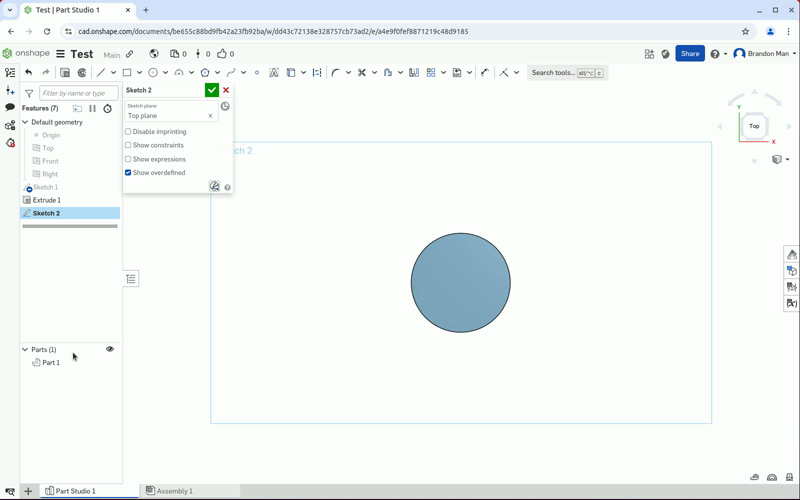
key(y)
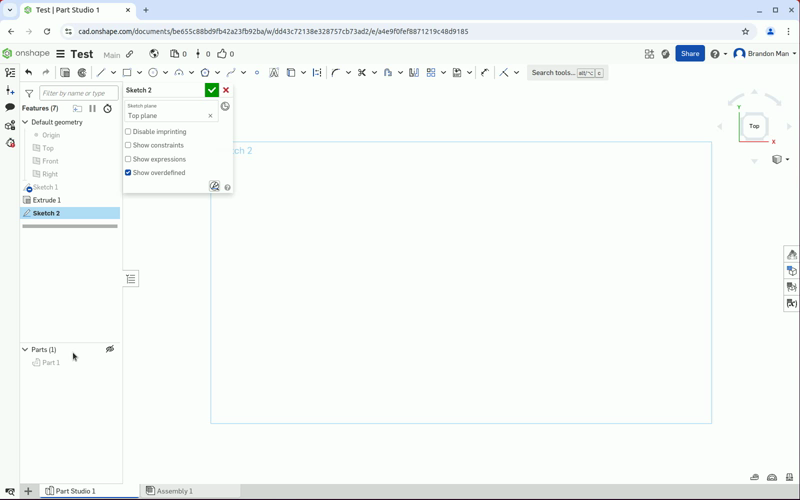
key(l)
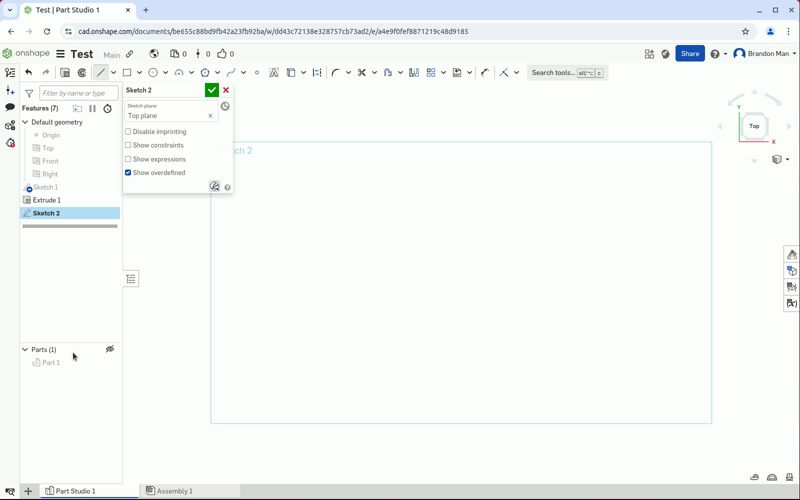
key_down(shift)
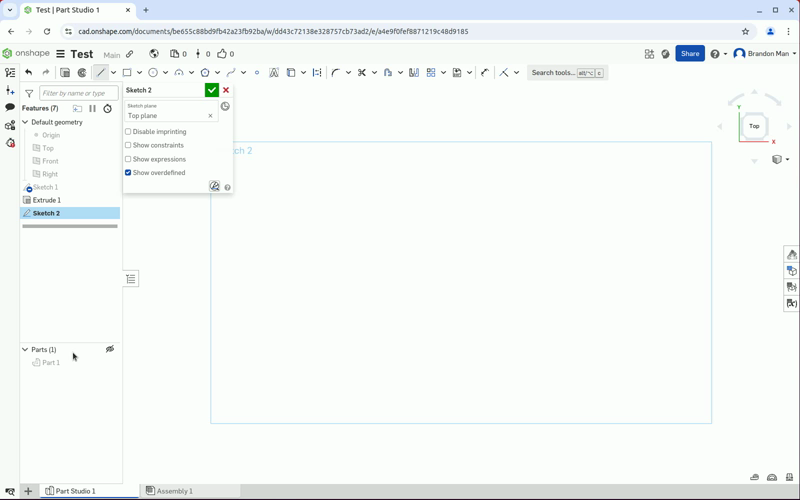
mouse_move(374, 308)
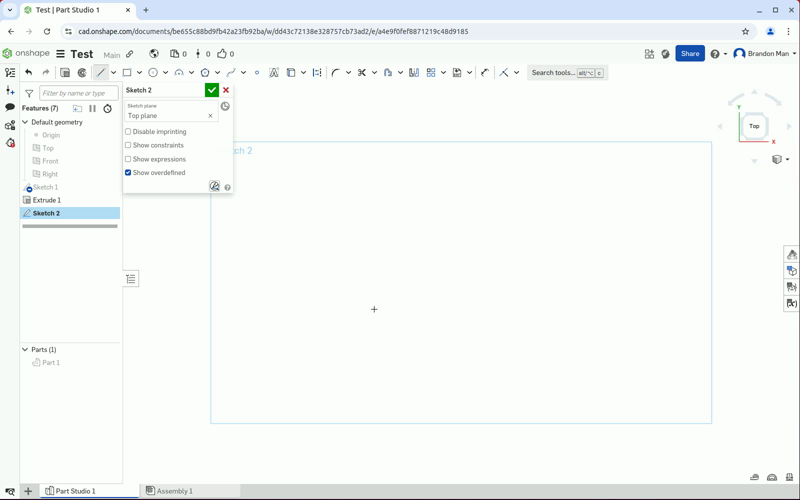
click(374, 308)
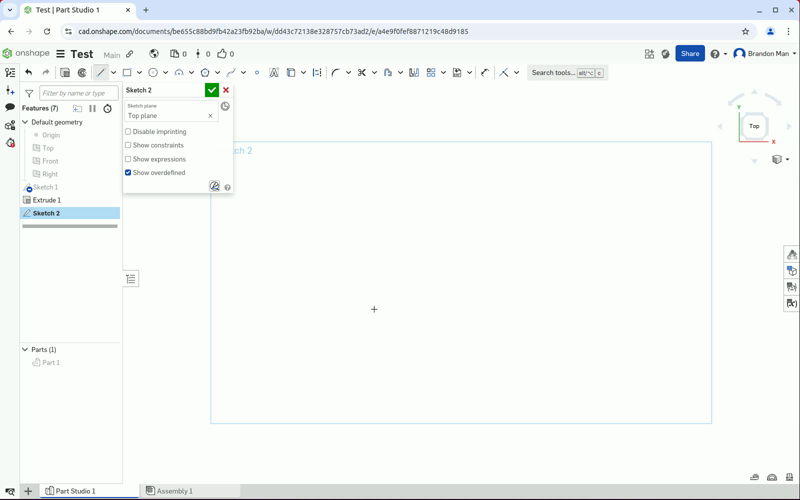
key_up(shift)
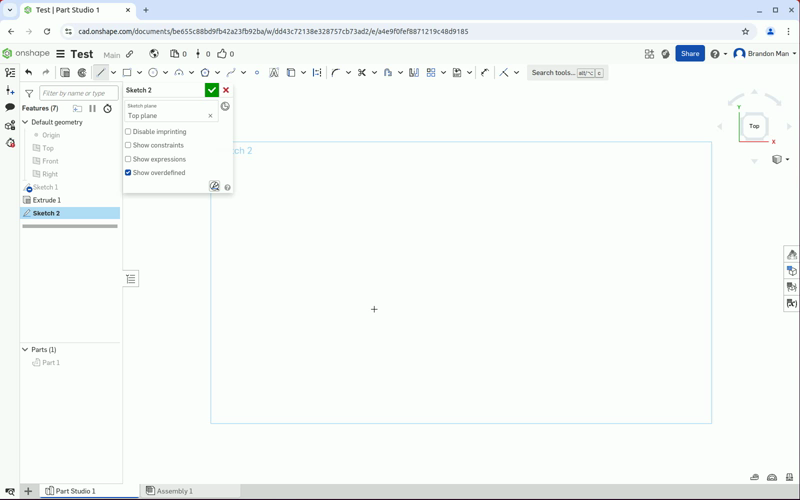
key_down(shift)
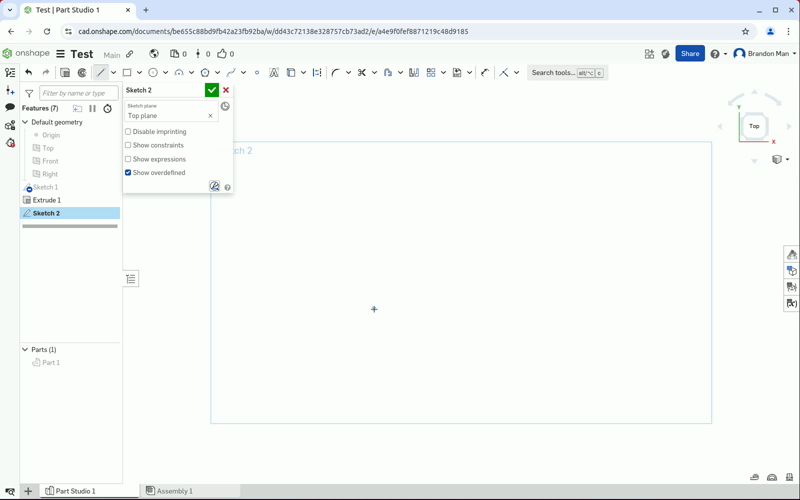
mouse_move(404, 308)
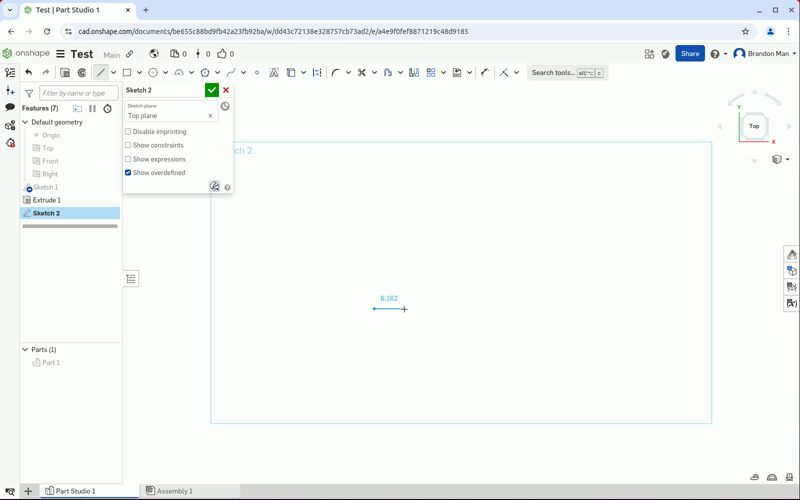
mouse_move(419, 308)
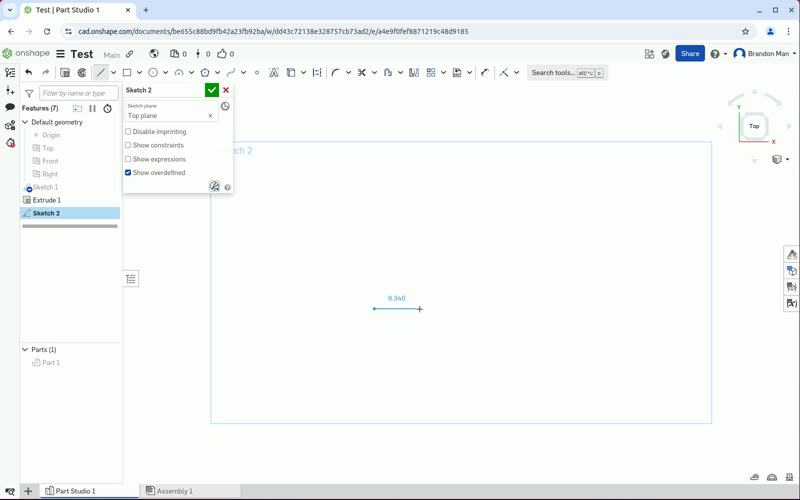
click(419, 308)
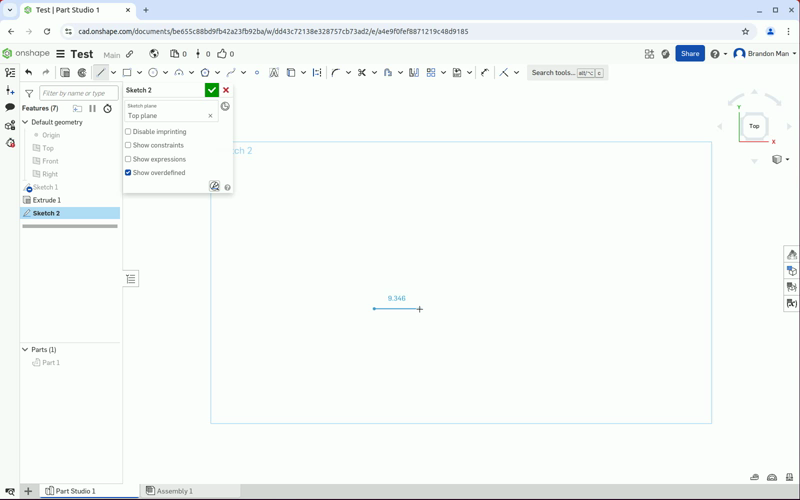
key_up(shift)
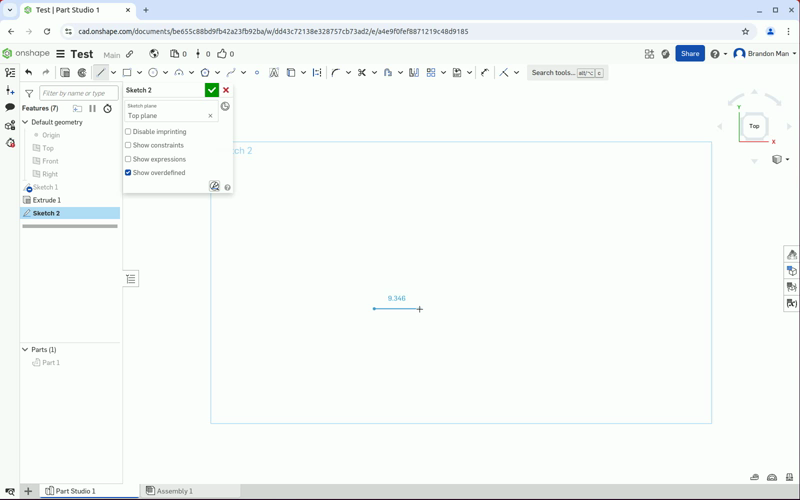
key(esc)
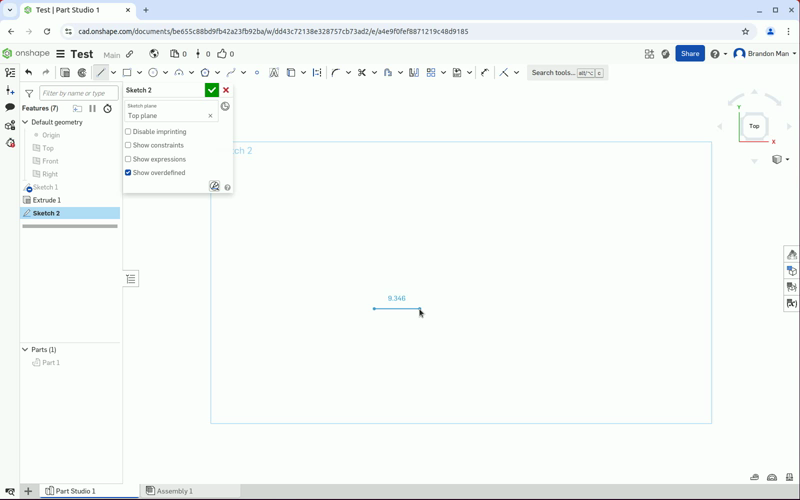
key(a)
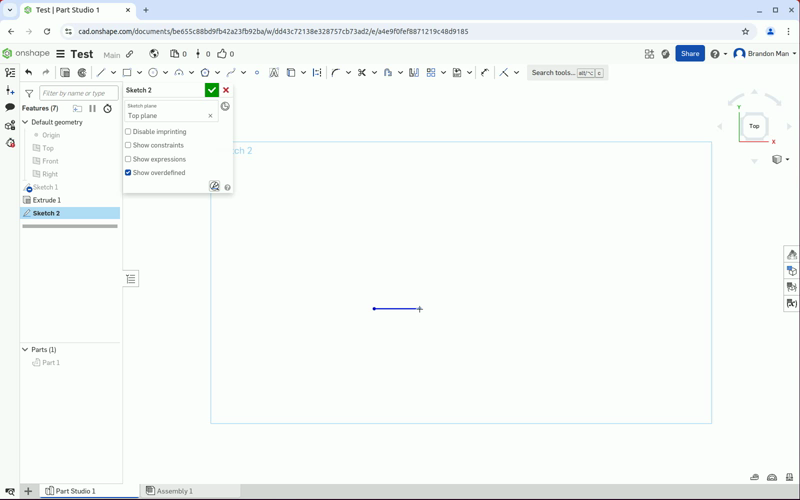
mouse_move(419, 308)
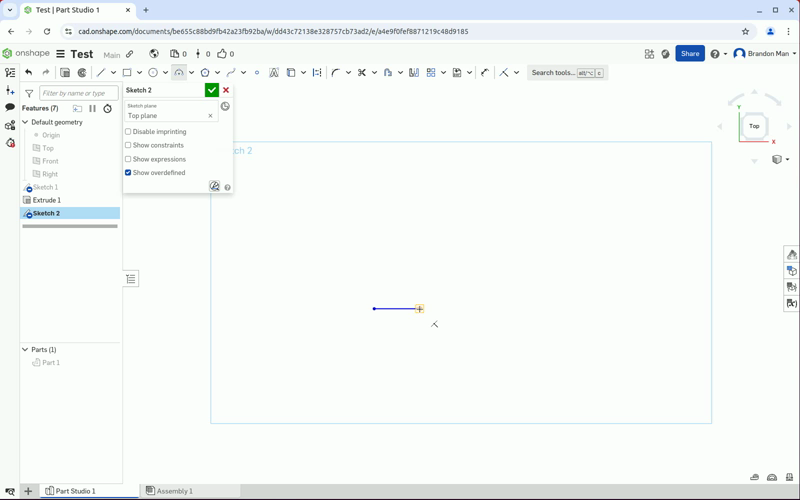
click(419, 308)
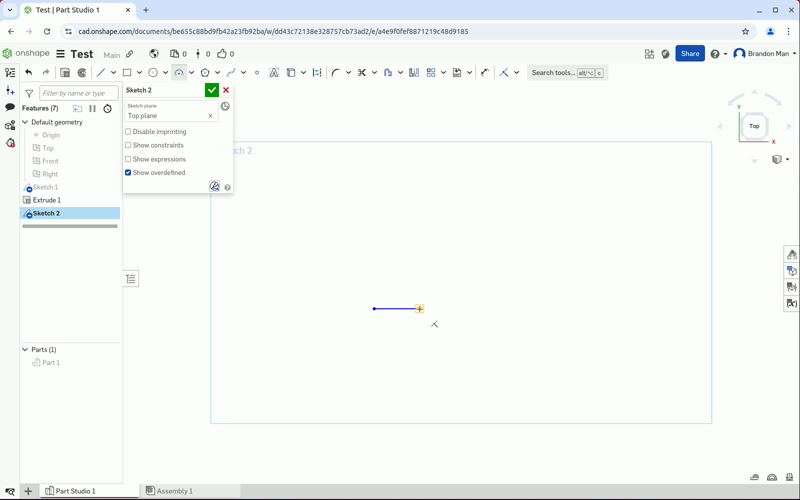
key_down(shift)
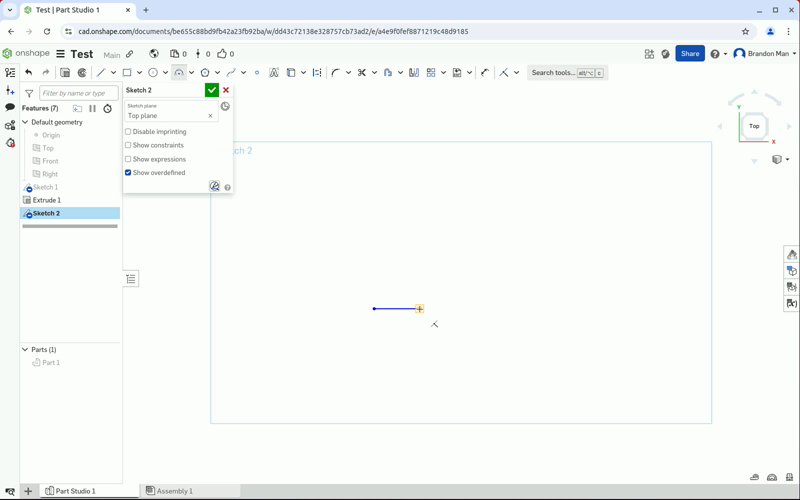
mouse_move(419, 256)
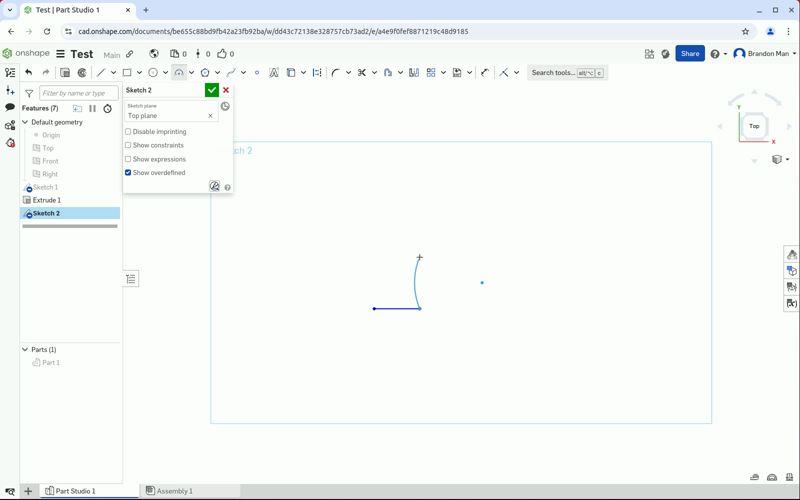
click(419, 256)
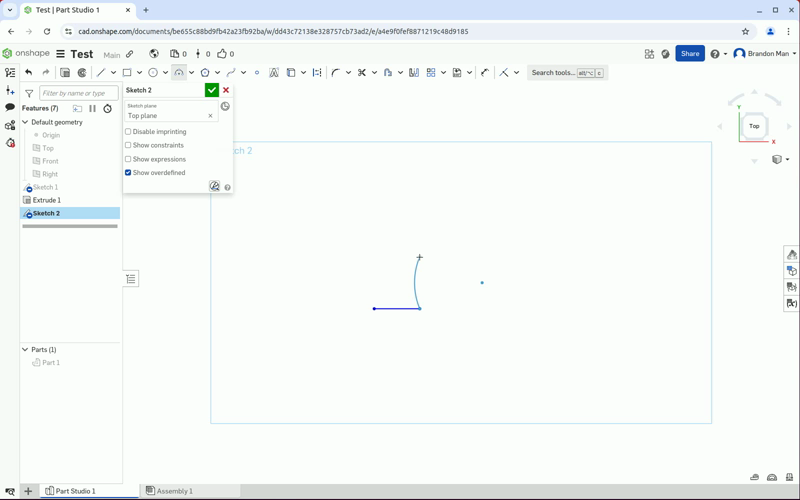
mouse_move(412, 282)
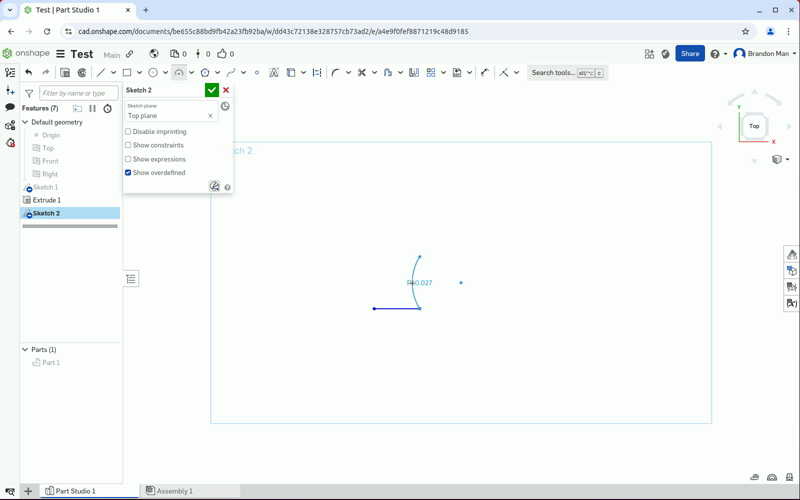
click(412, 282)
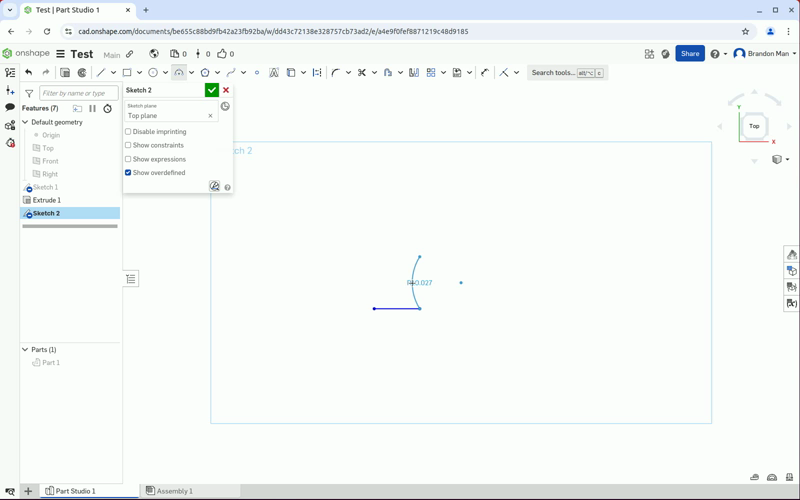
key_up(shift)
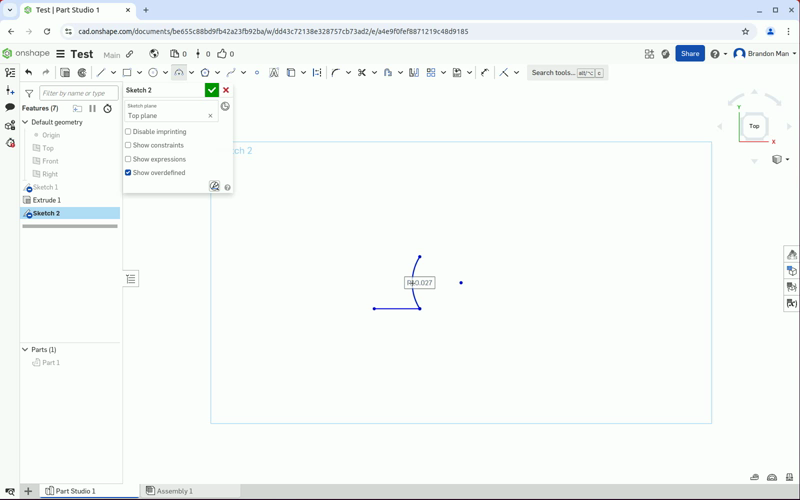
key(esc)
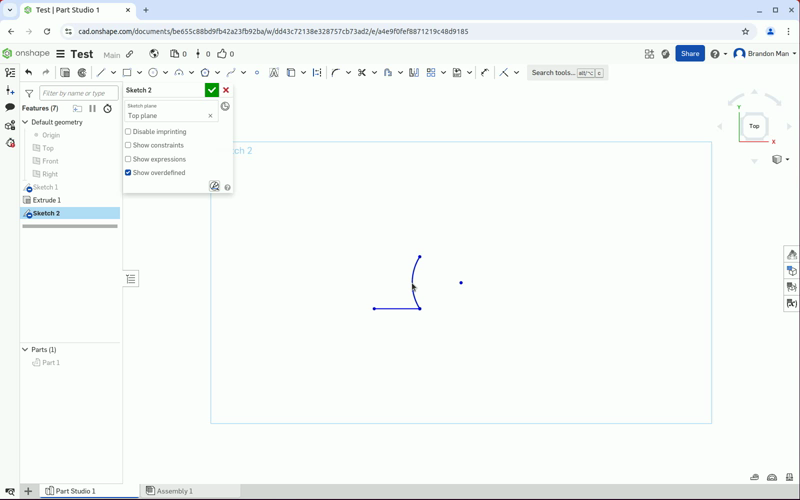
key(l)
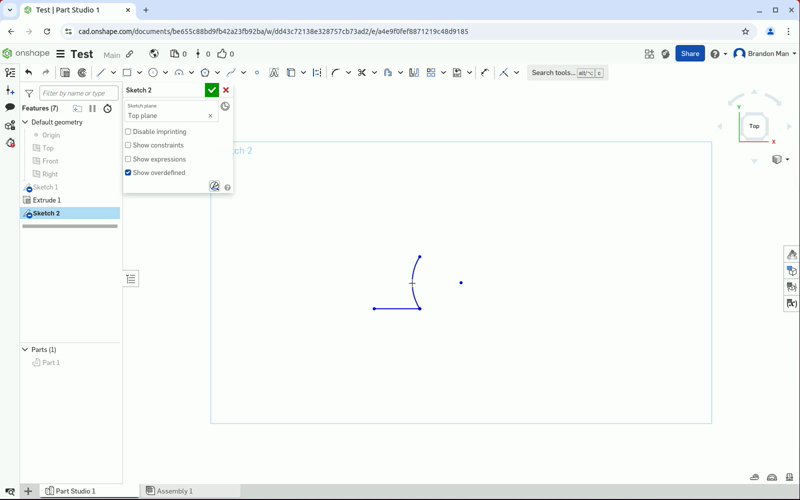
mouse_move(419, 256)
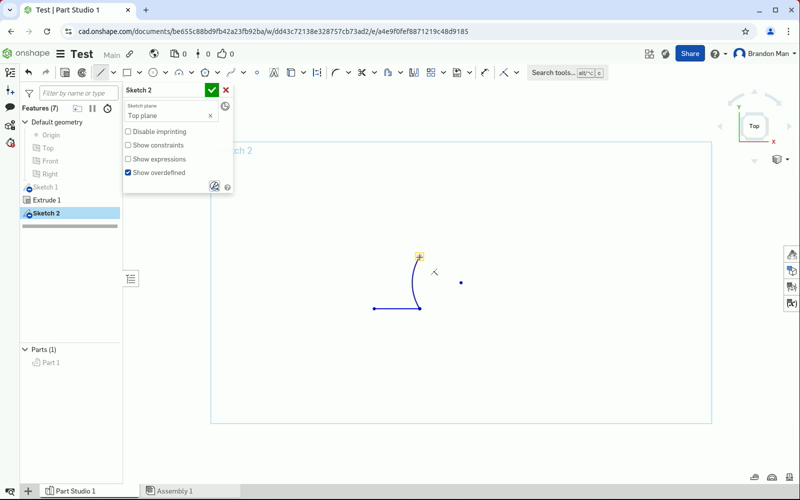
click(419, 256)
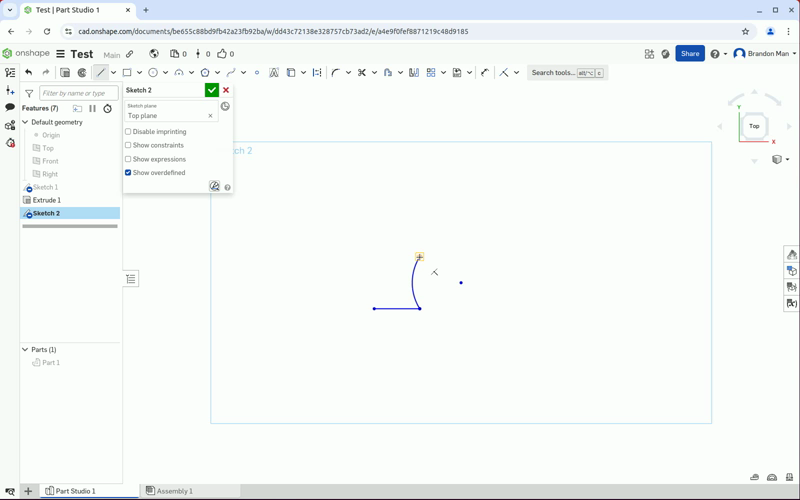
key_down(shift)
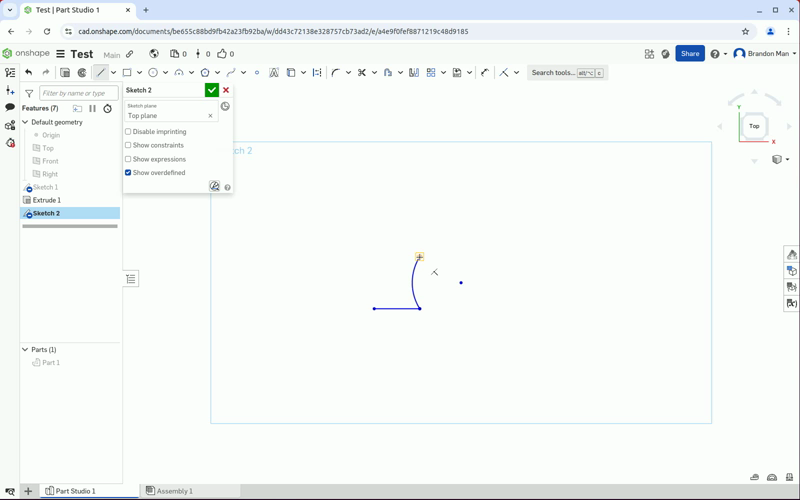
mouse_move(449, 256)
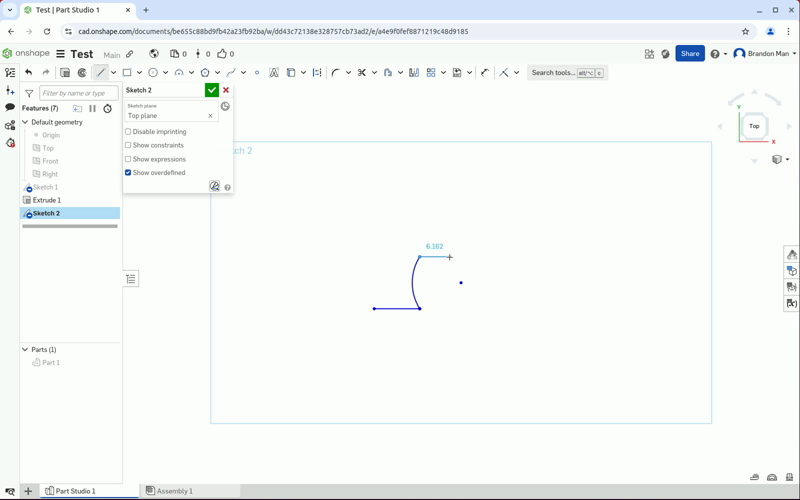
mouse_move(374, 256)
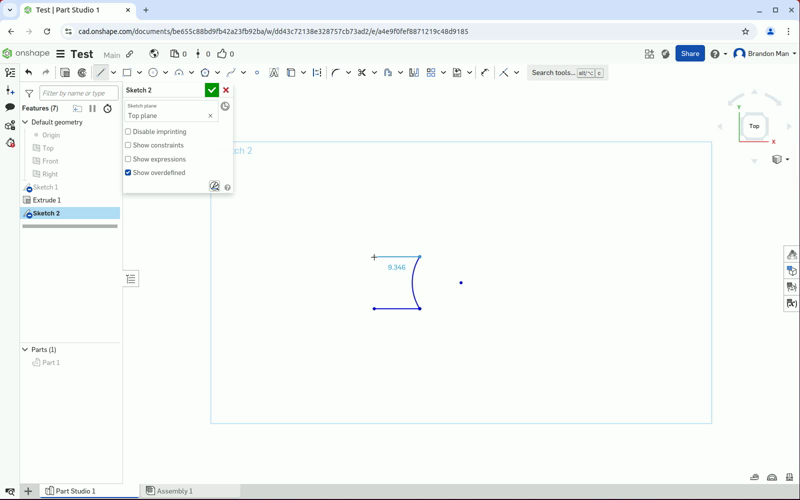
click(374, 256)
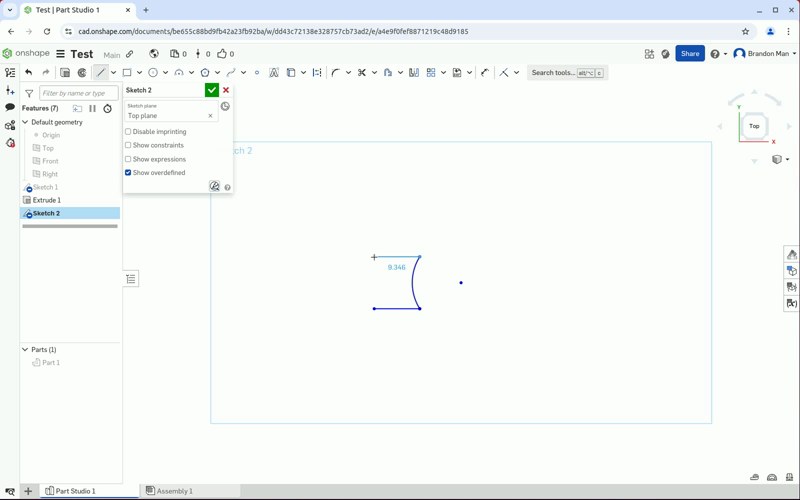
key_up(shift)
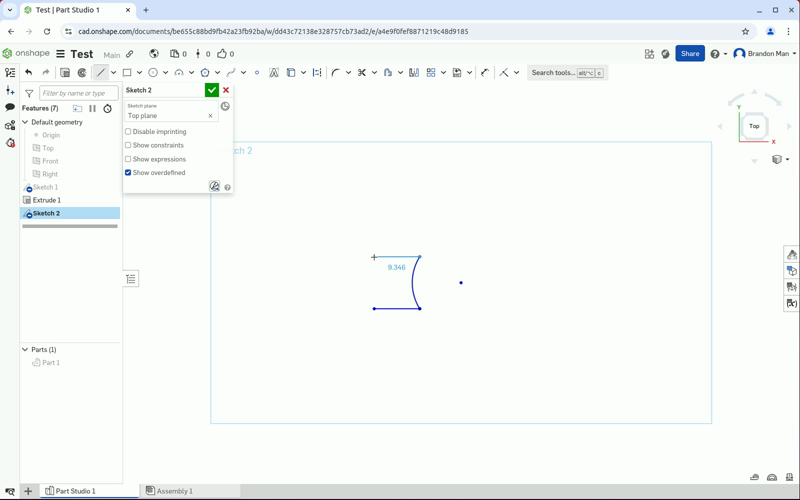
key(esc)
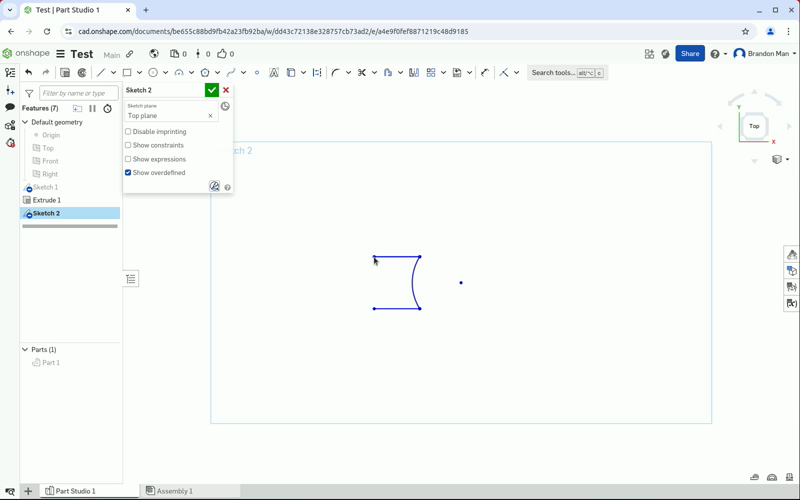
key(a)
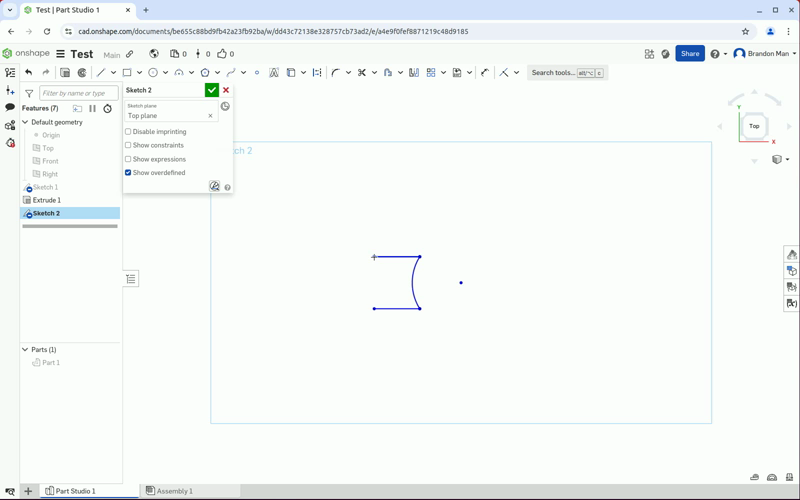
mouse_move(374, 256)
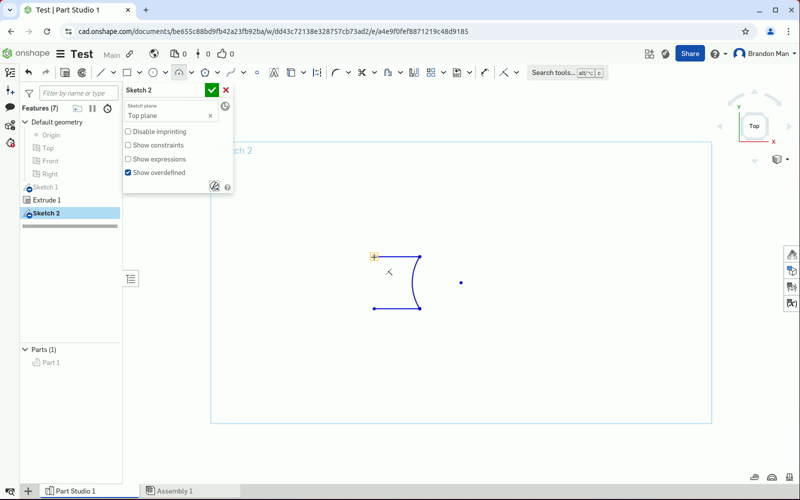
click(374, 256)
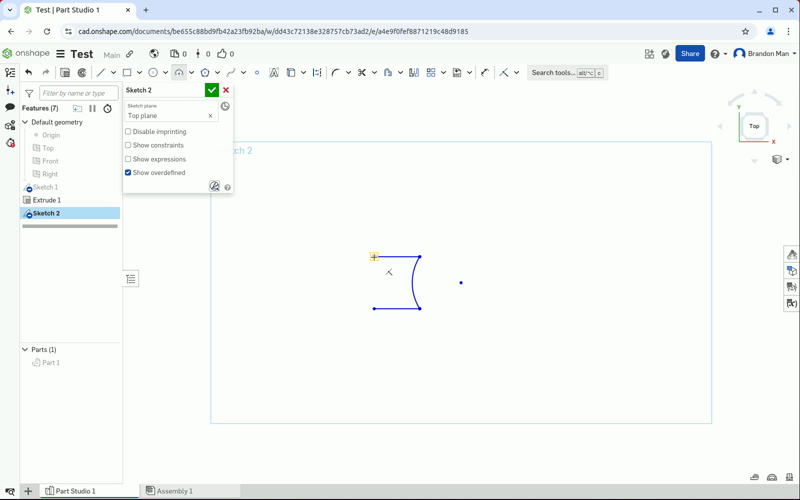
mouse_move(374, 308)
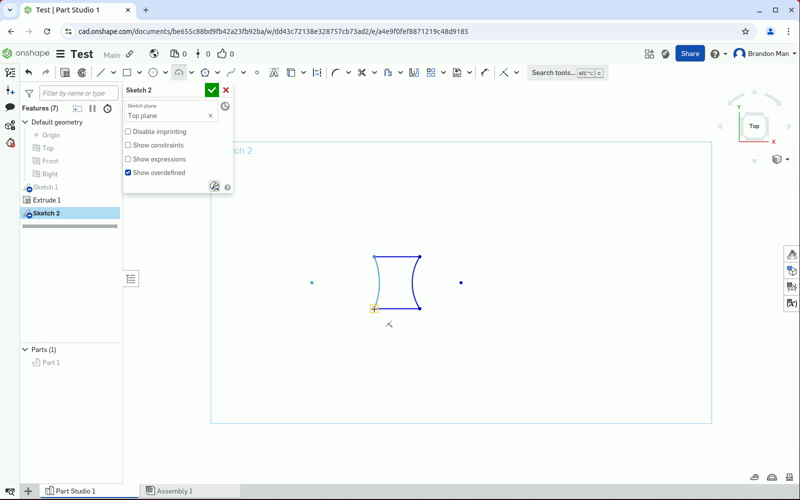
click(374, 308)
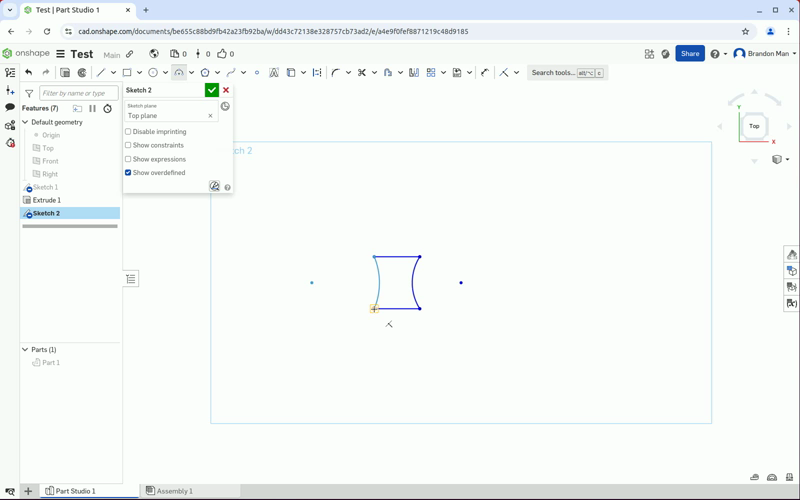
key_down(shift)
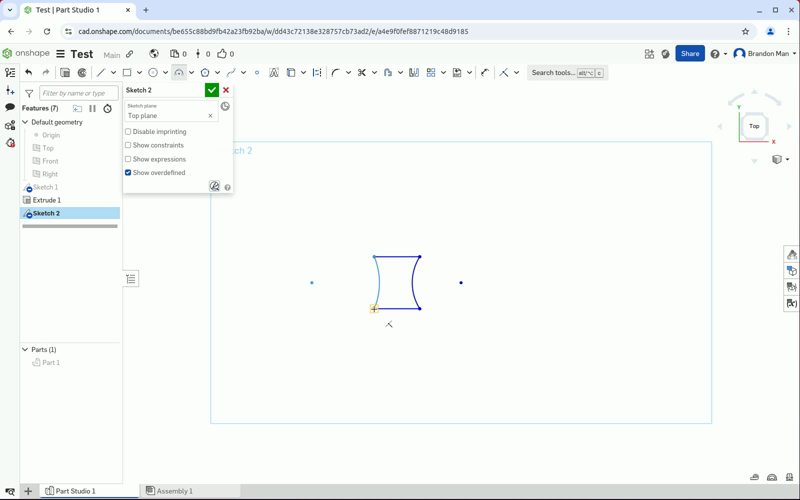
mouse_move(347, 282)
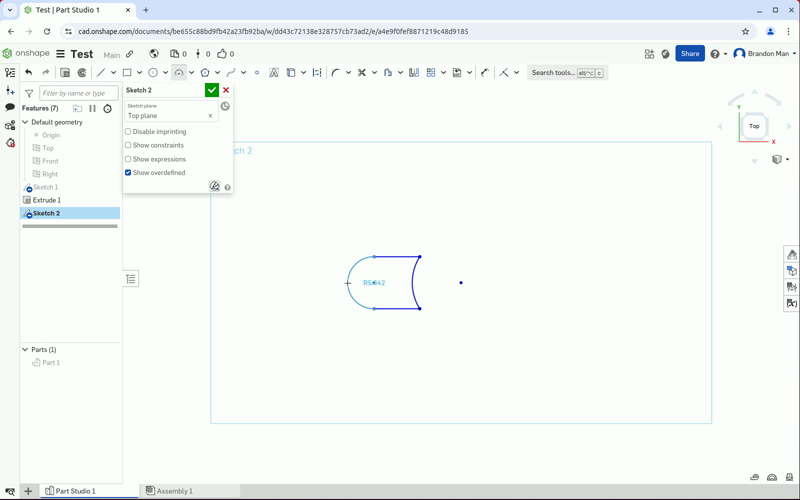
click(347, 282)
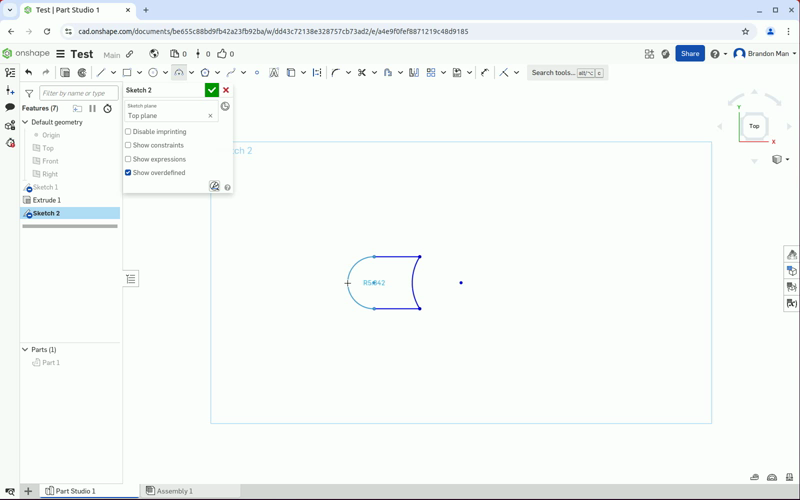
key_up(shift)
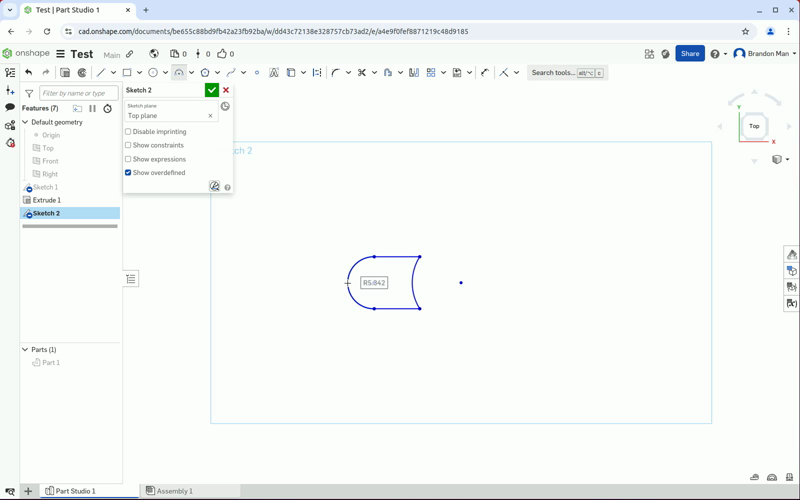
key(esc)
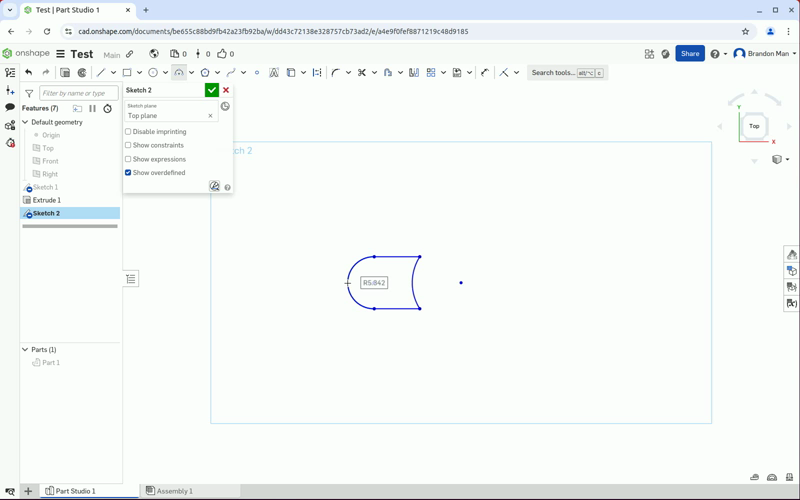
key(c)
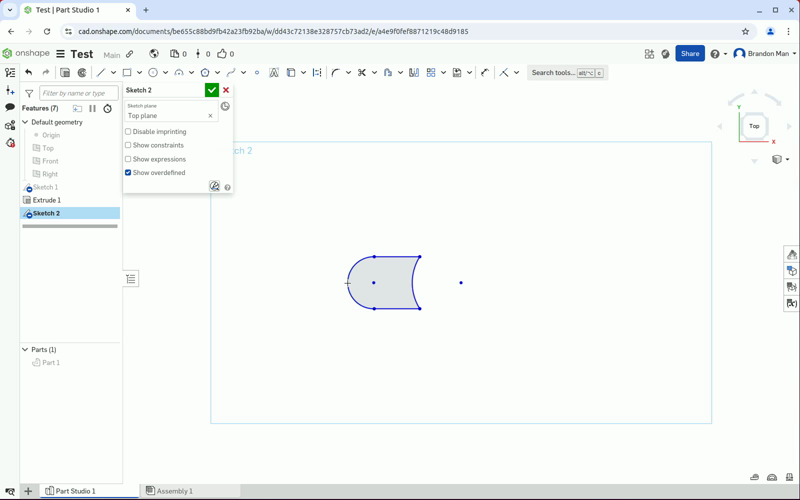
key_down(shift)
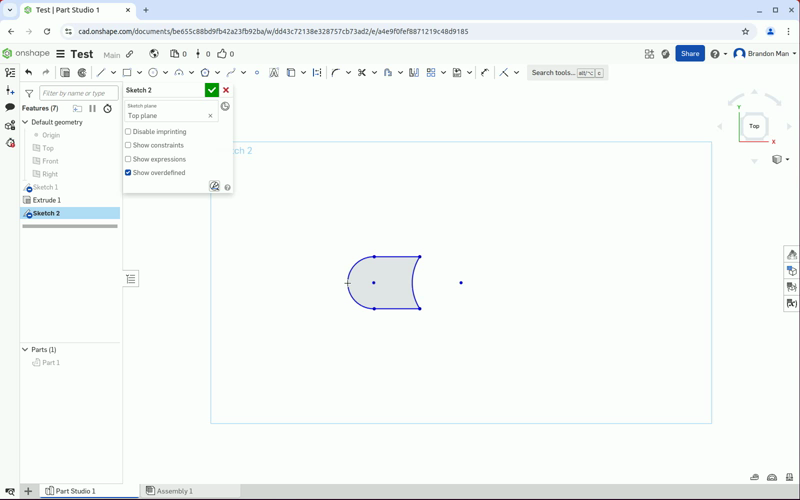
mouse_move(374, 282)
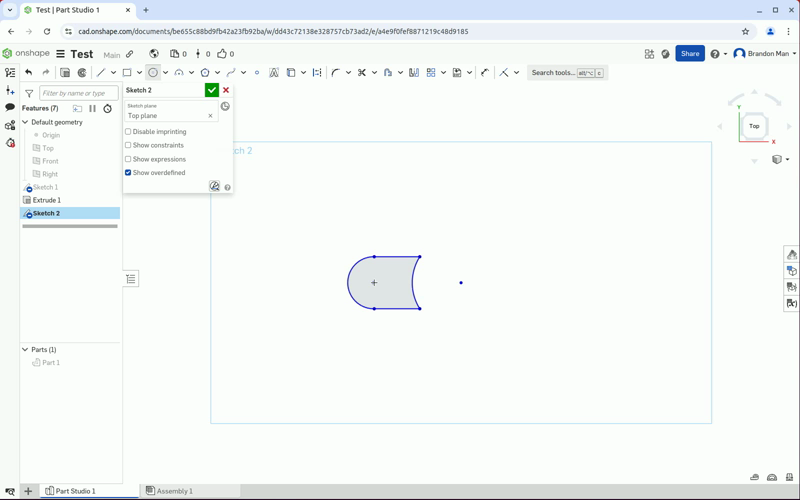
click(374, 282)
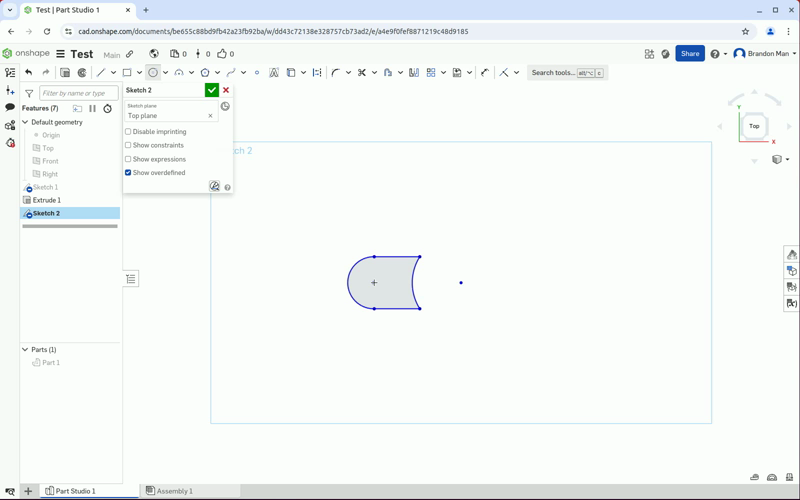
key_up(shift)
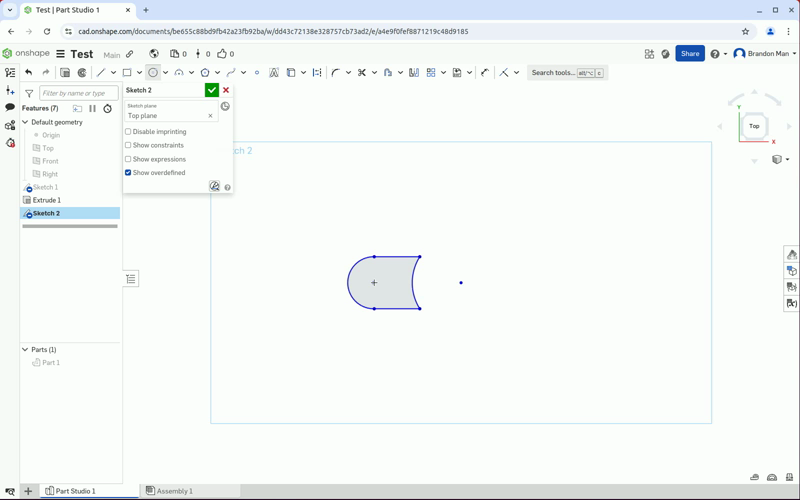
mouse_move(387, 282)
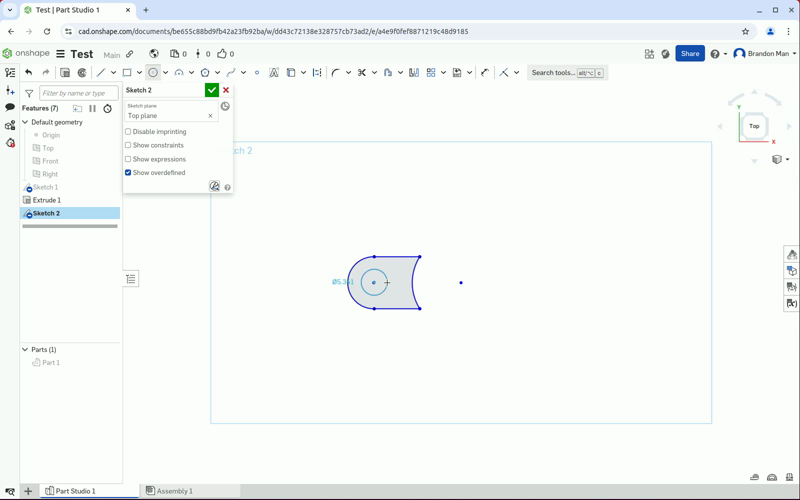
click(387, 282)
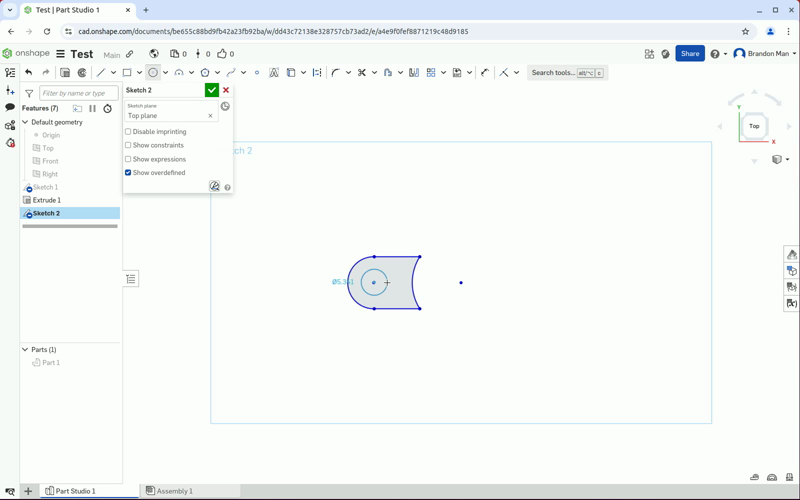
key(esc)
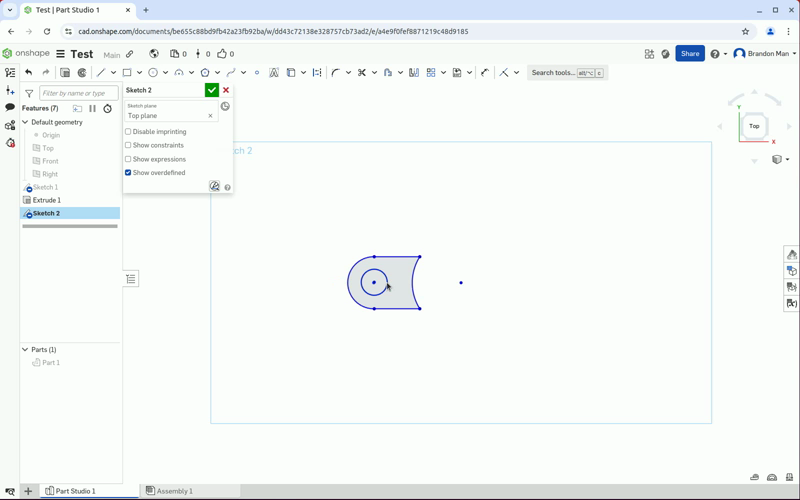
mouse_move(381, 264)
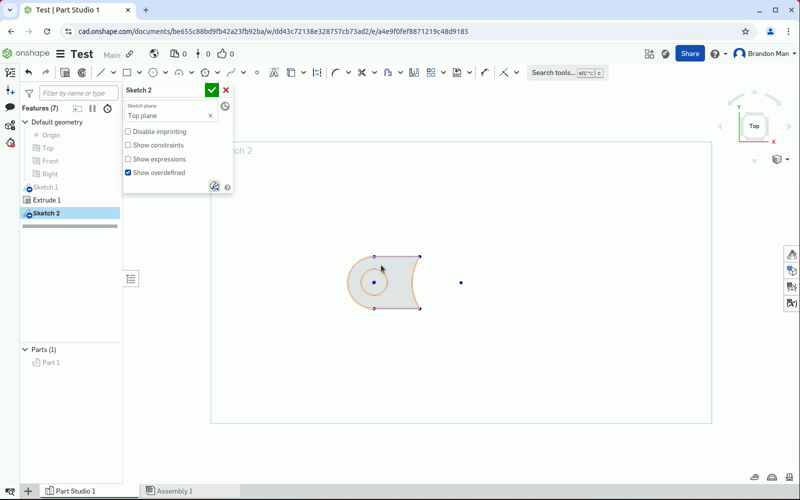
click(381, 264)
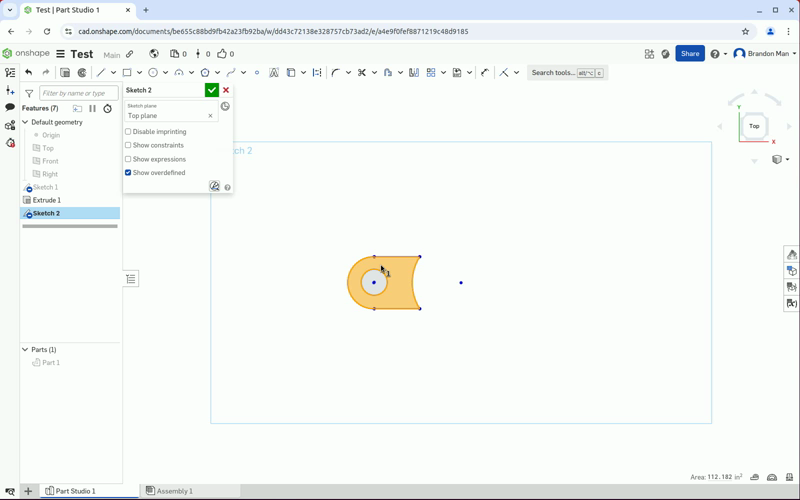
mouse_move(73, 352)
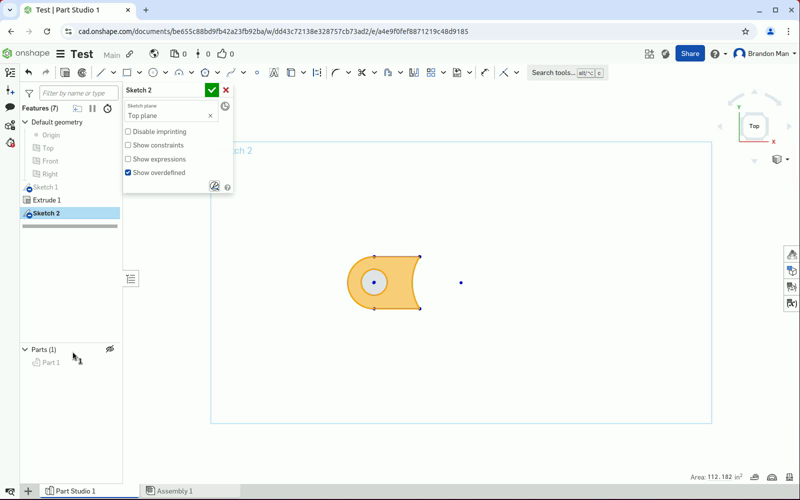
key(shift+y)
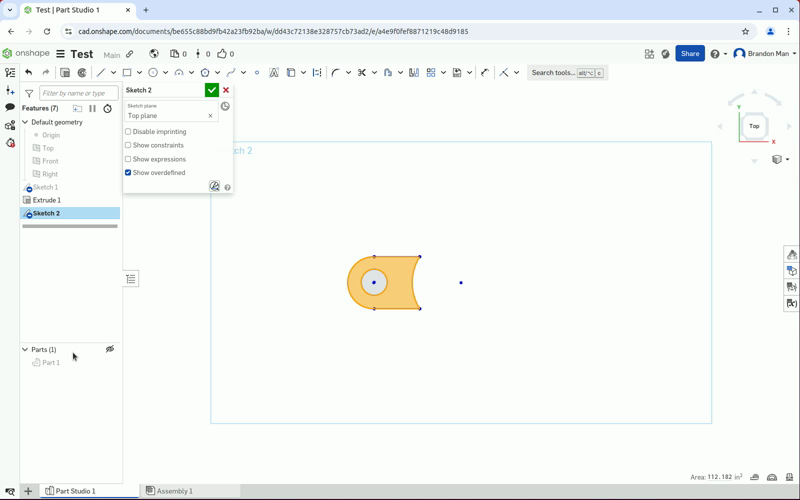
key(shift+e)
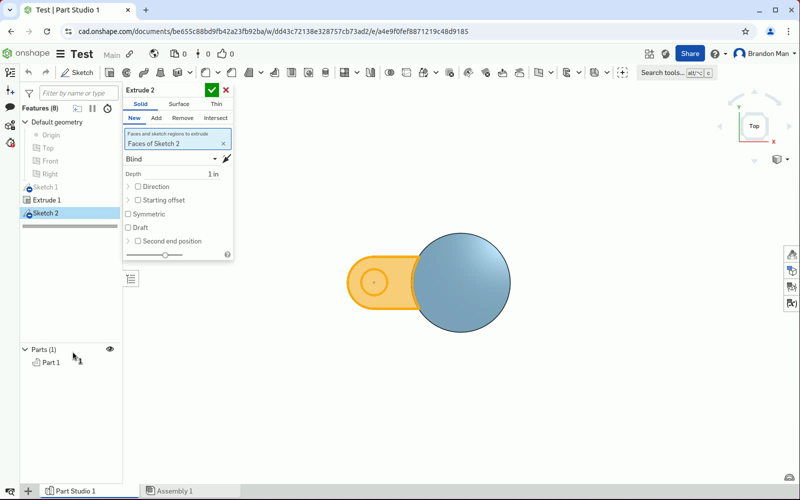
mouse_move(143, 106)
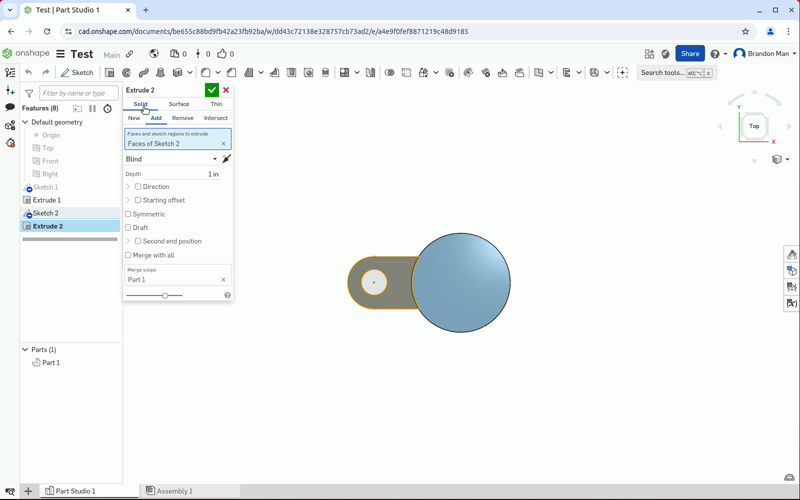
click(143, 106)
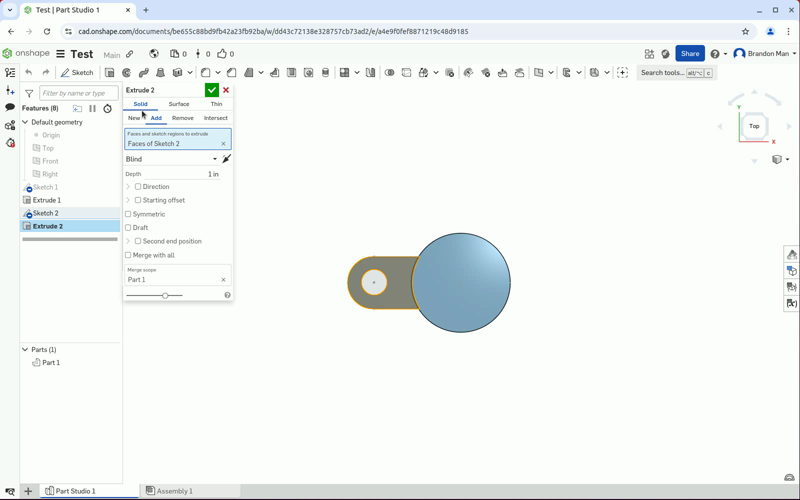
mouse_move(137, 120)
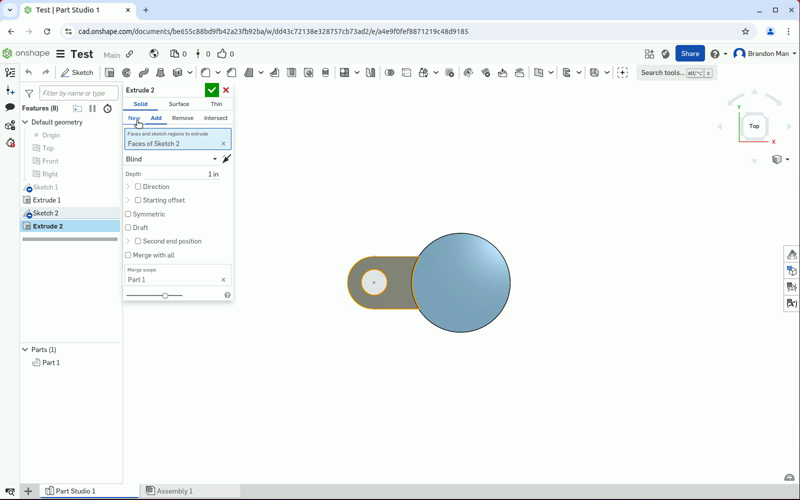
click(137, 120)
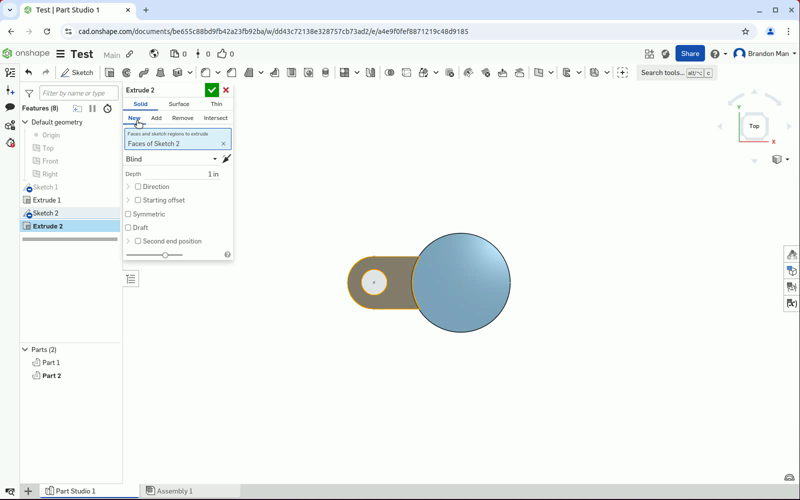
key(tab, 4)
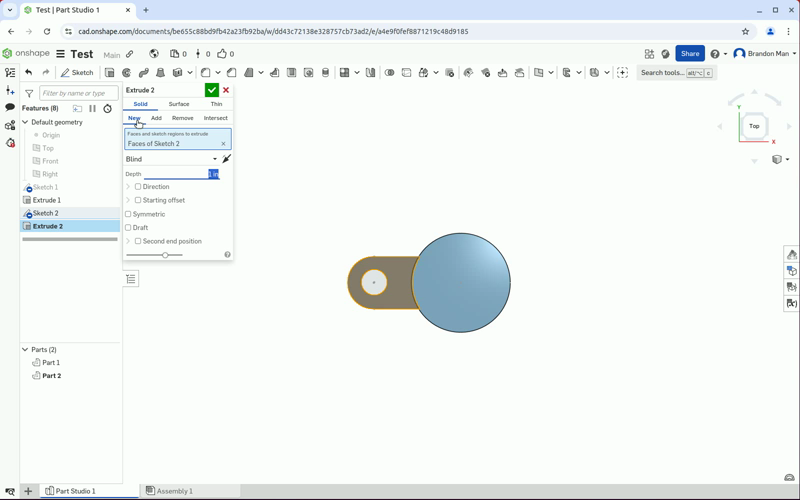
text(11.073)
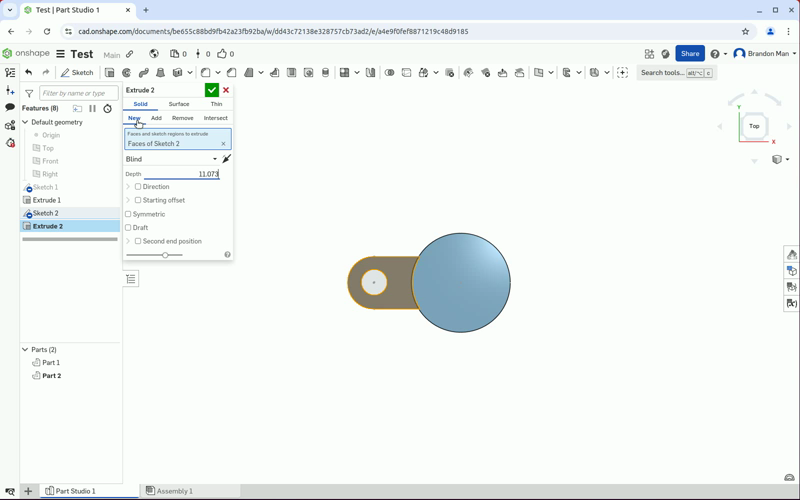
key(enter)
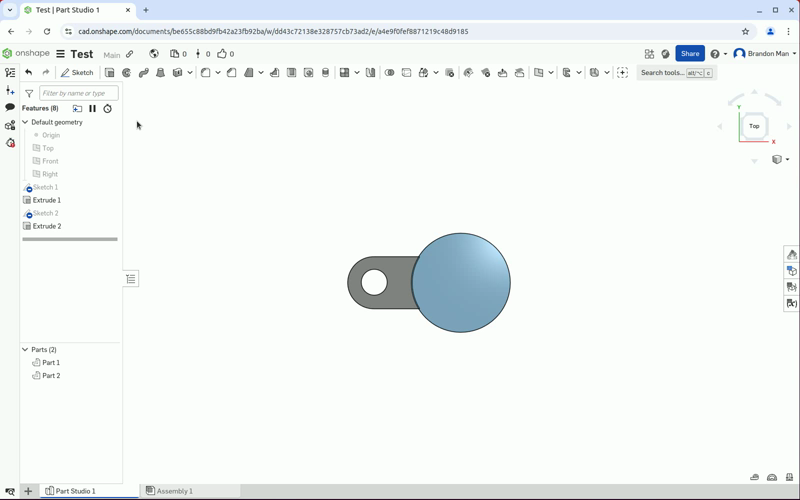
key(shift+h)
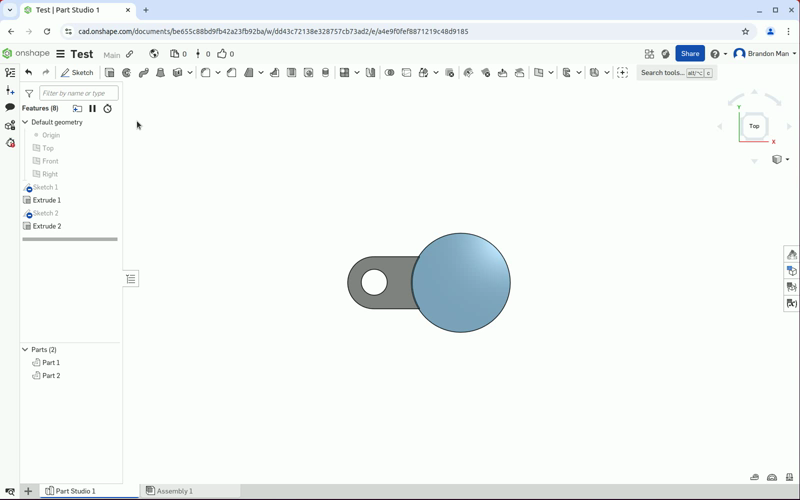
key(shift+h)
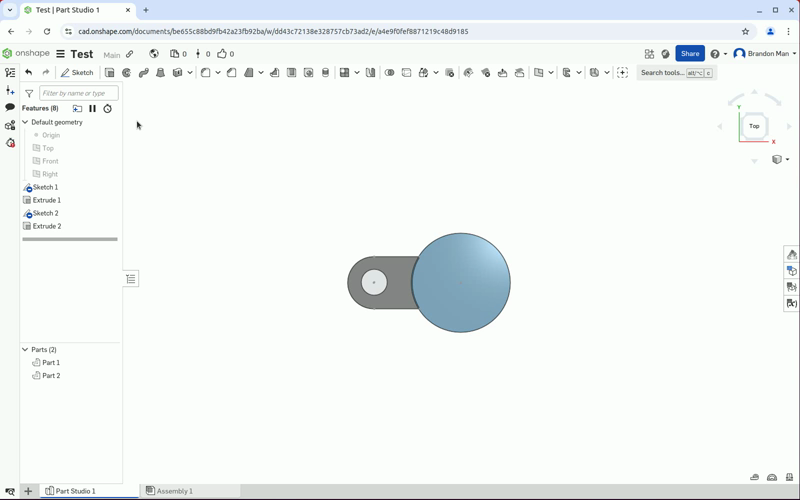
key(shift+7)
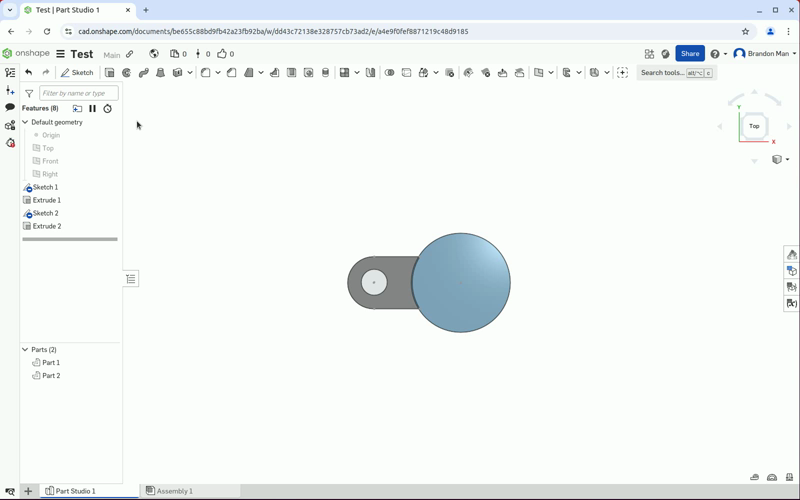
key(up, 3)
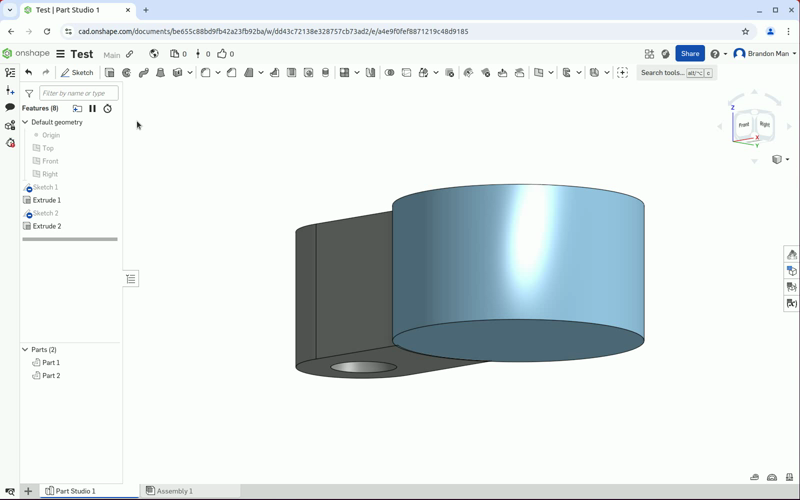
key(left, 3)
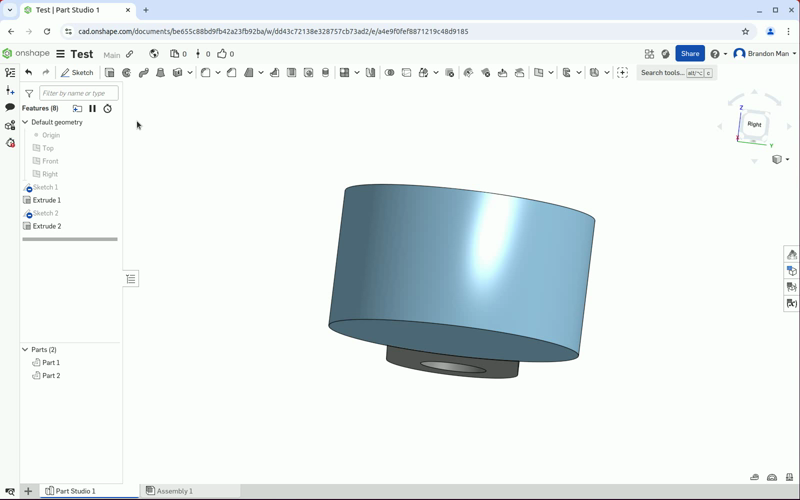
key(right, 3)
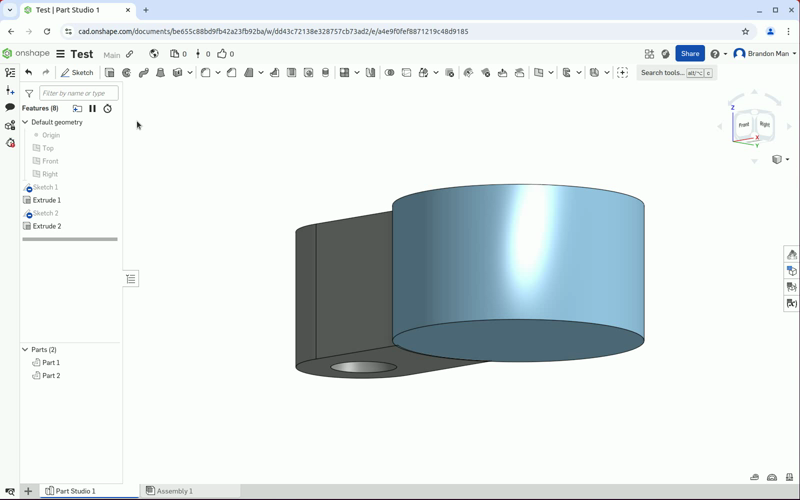
key(down, 3)
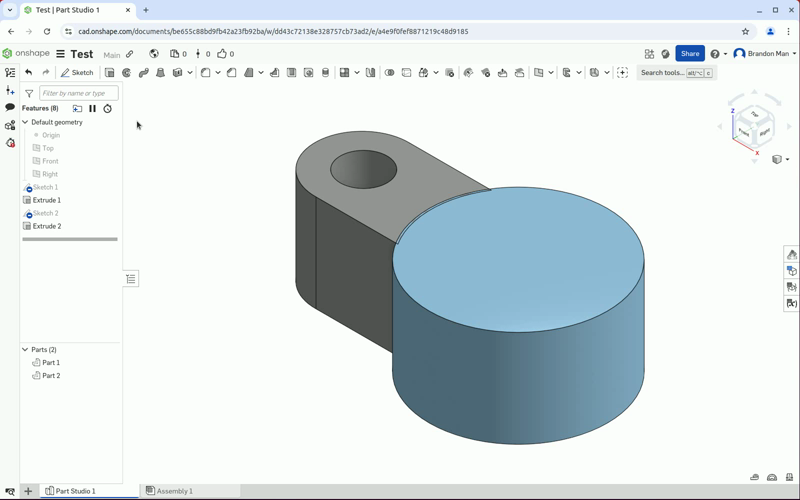
mouse_move(73, 189)
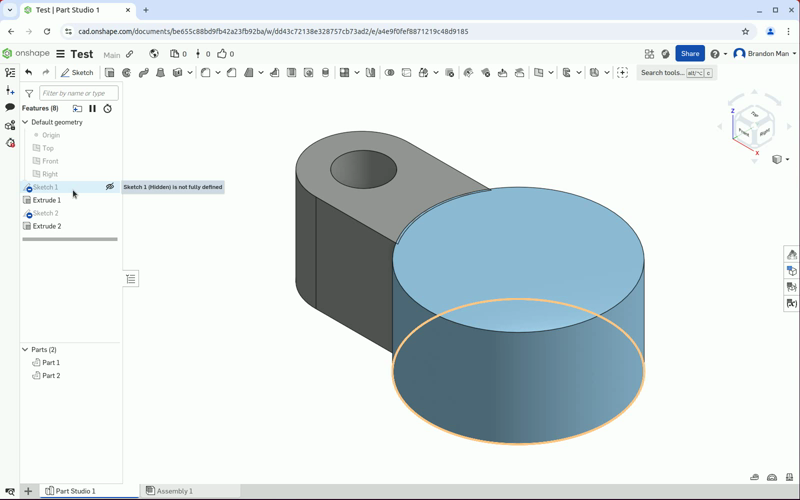
click(73, 189)